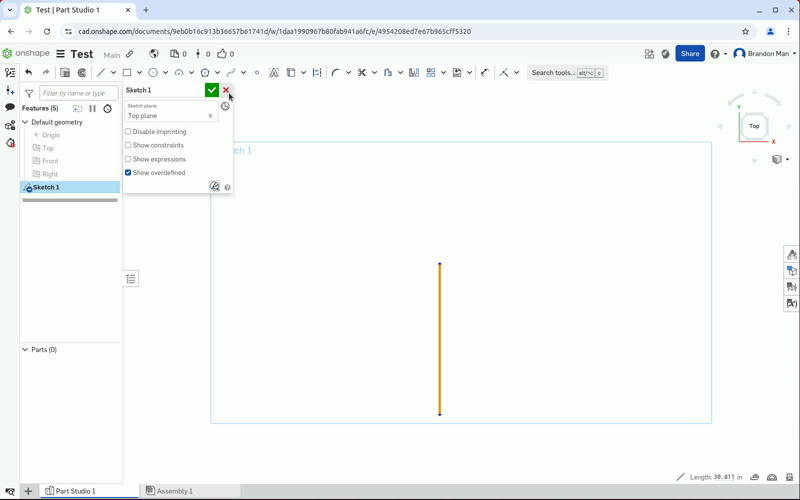
key(shift+h)
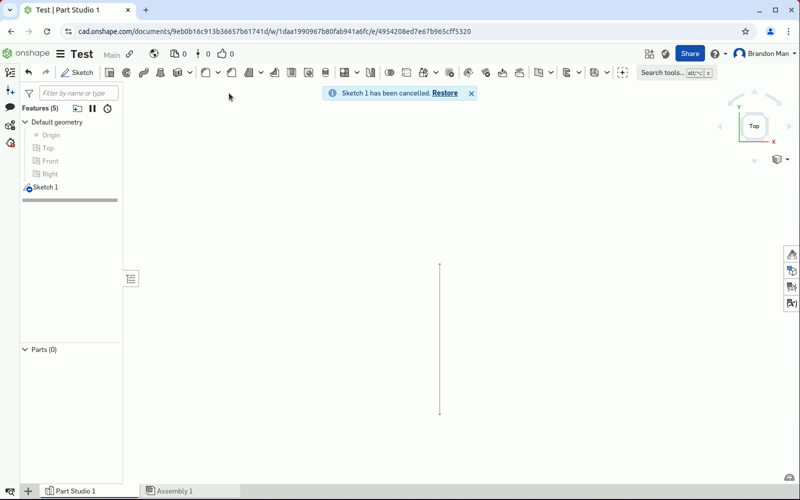
mouse_move(73, 352)
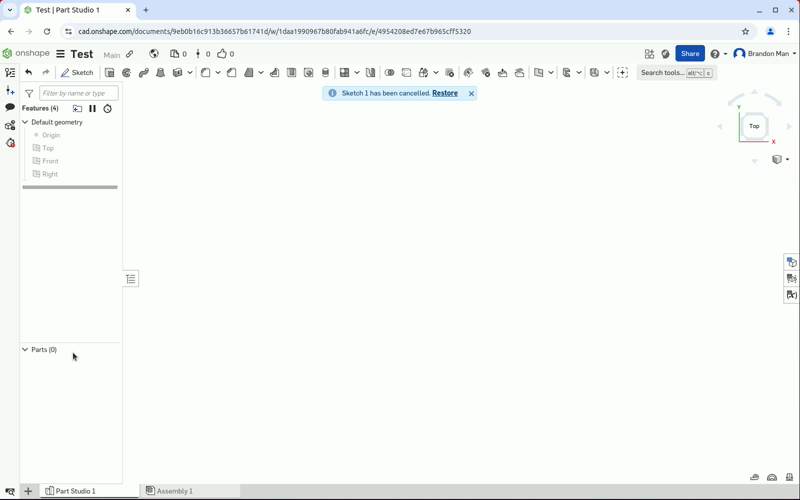
key(y)
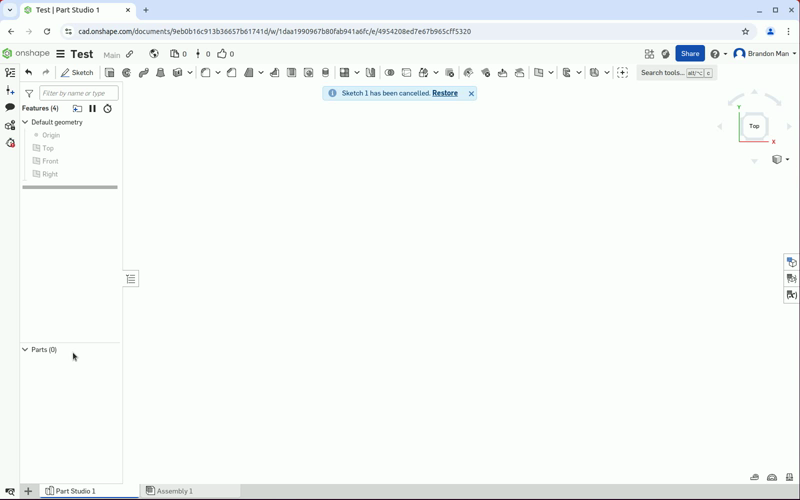
key(shift+p)
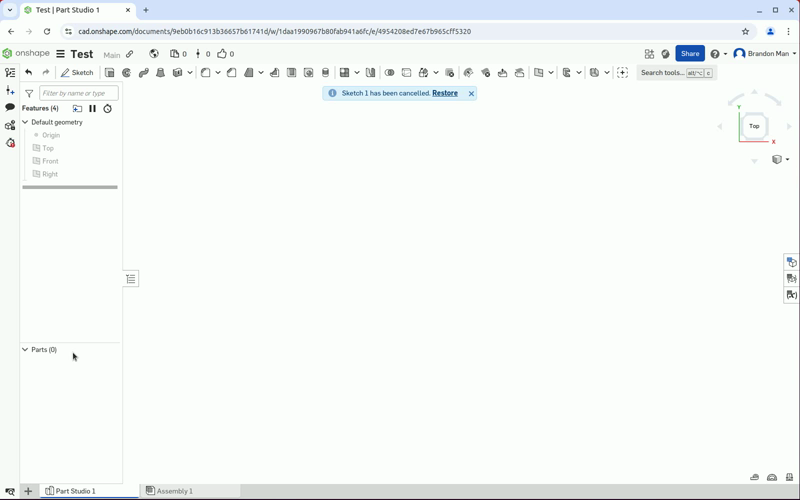
key(space)
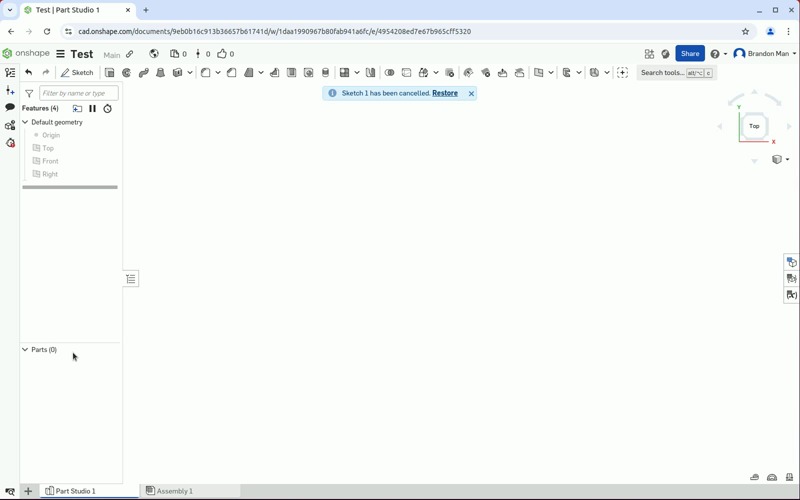
key_down(shift)
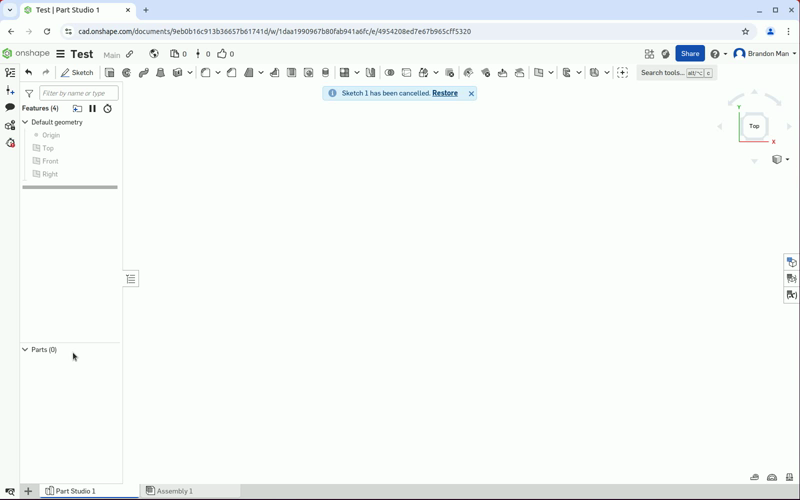
key(up)
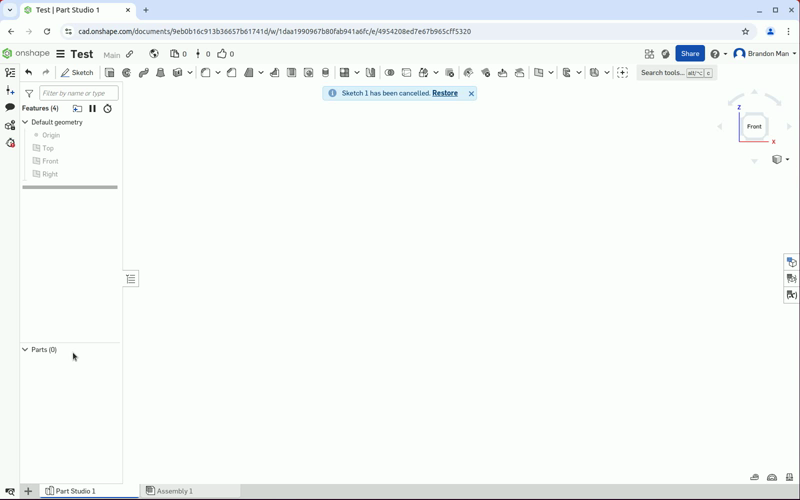
key_up(shift)
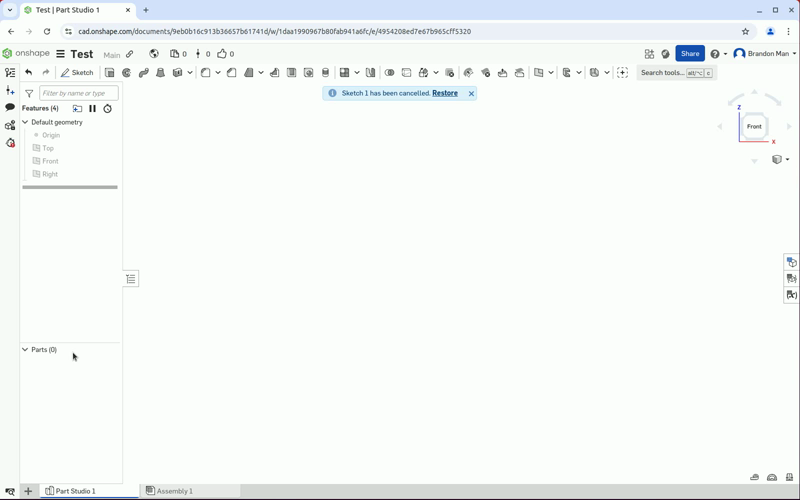
mouse_move(73, 352)
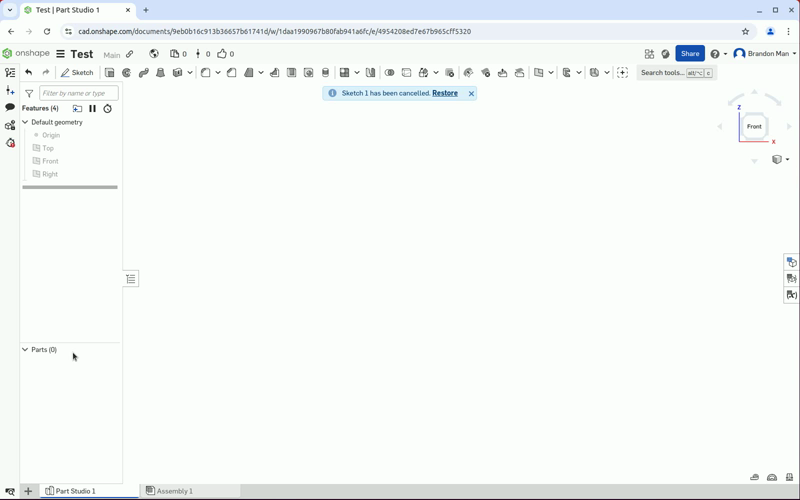
key(shift+y)
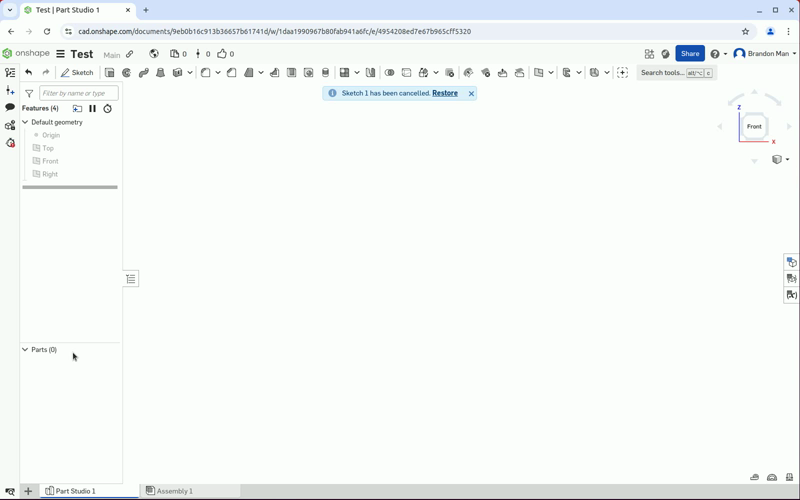
key(shift+s)
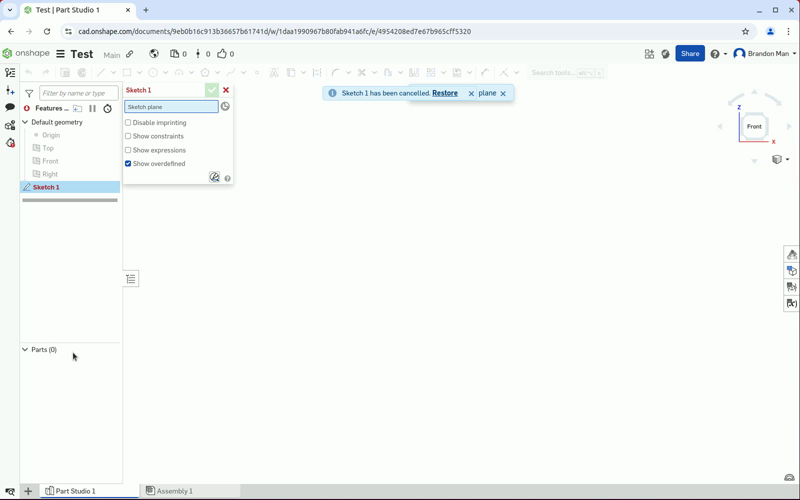
mouse_move(73, 163)
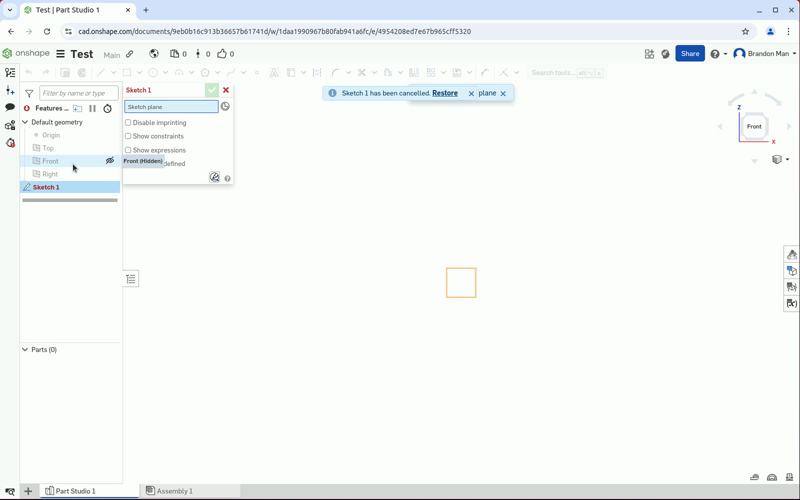
click(73, 163)
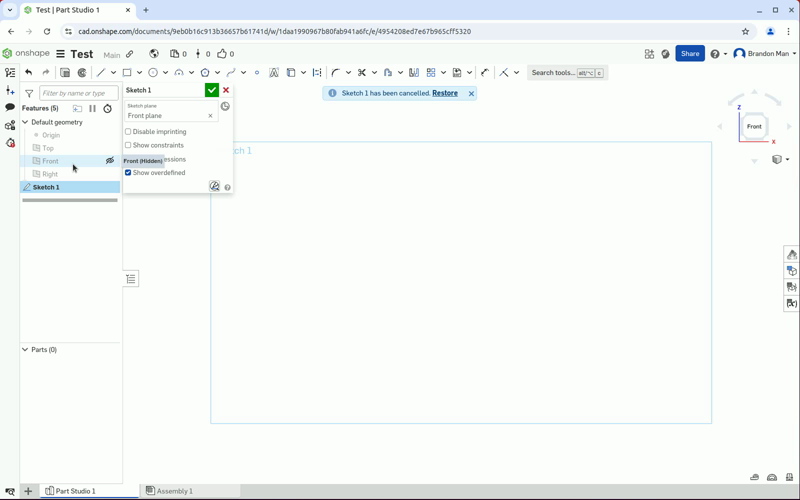
mouse_move(73, 352)
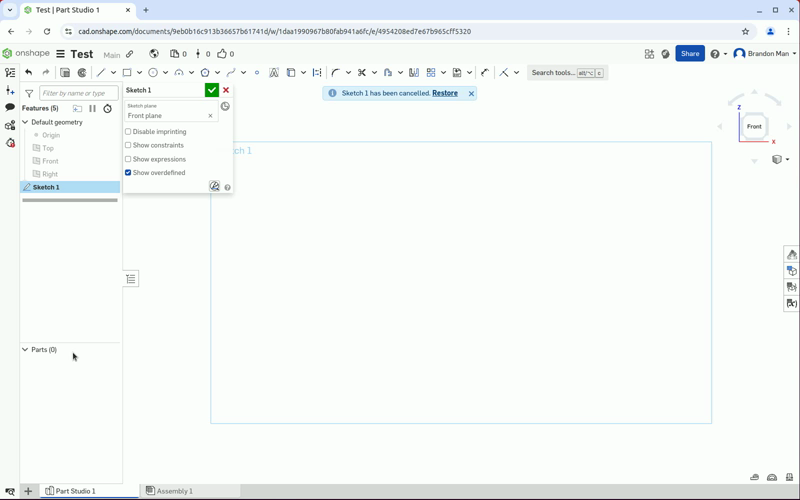
key(y)
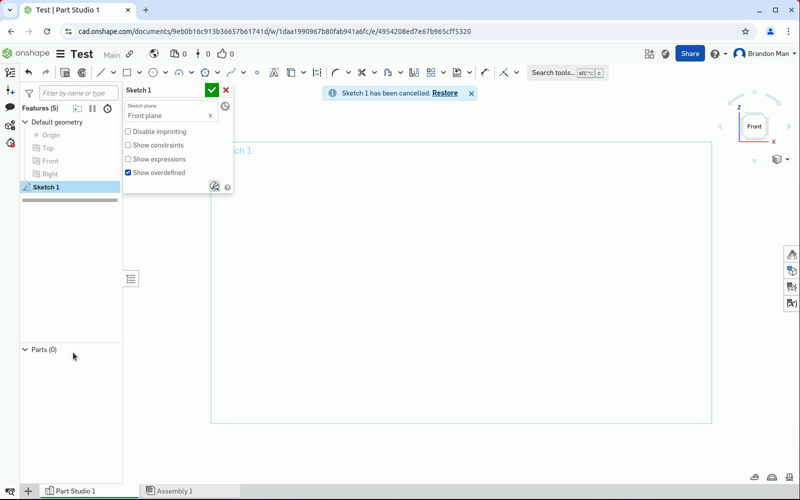
key(l)
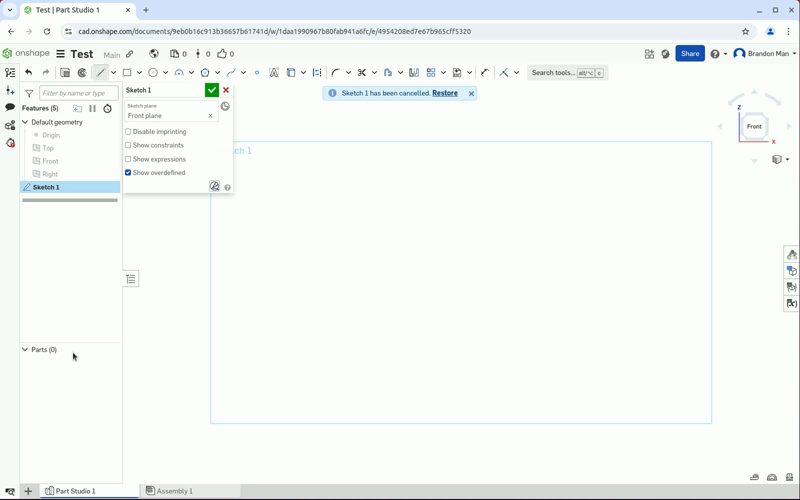
key_down(shift)
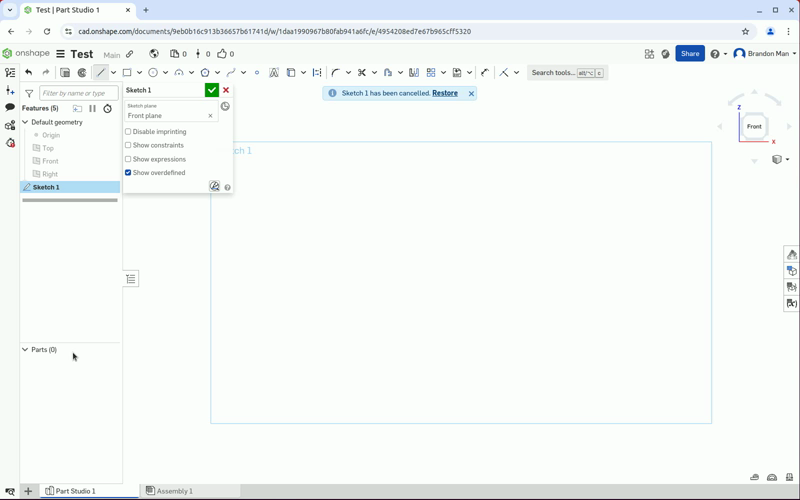
mouse_move(413, 293)
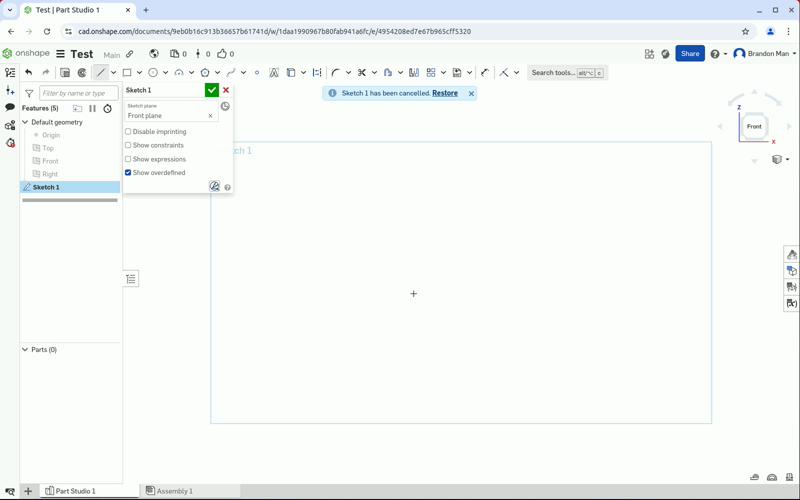
click(413, 293)
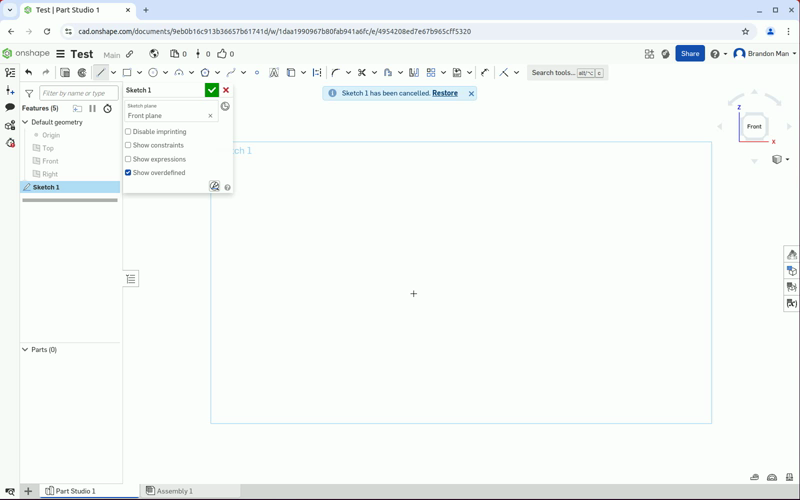
key_up(shift)
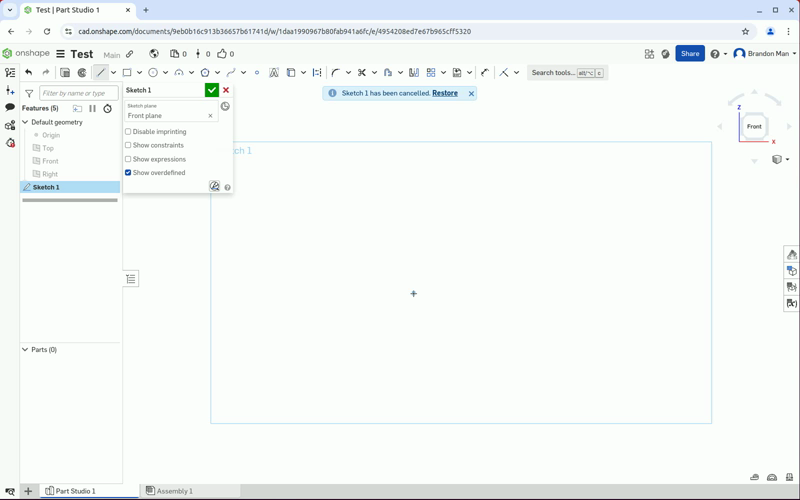
key_down(shift)
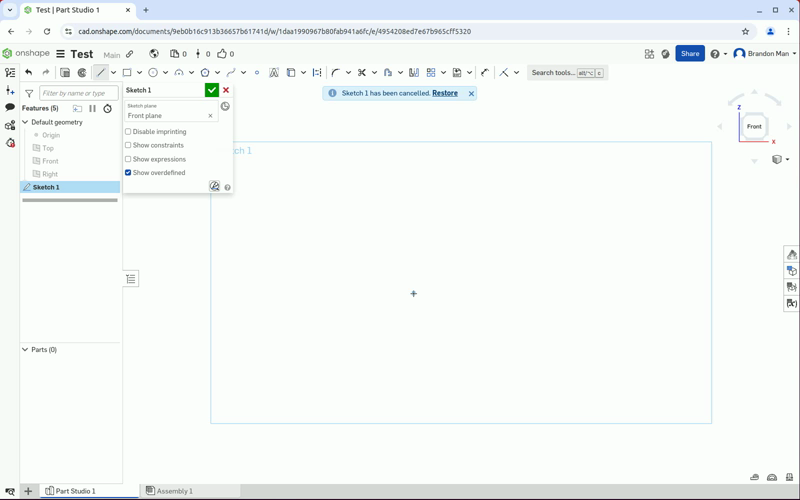
mouse_move(506, 293)
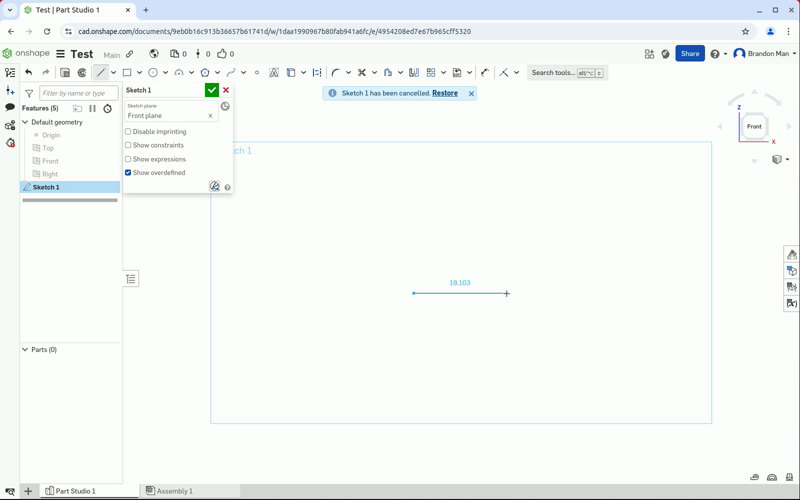
click(506, 293)
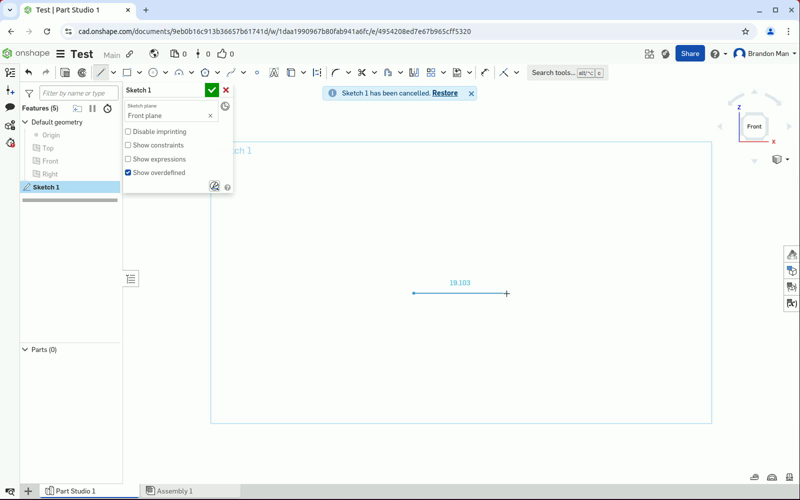
key_up(shift)
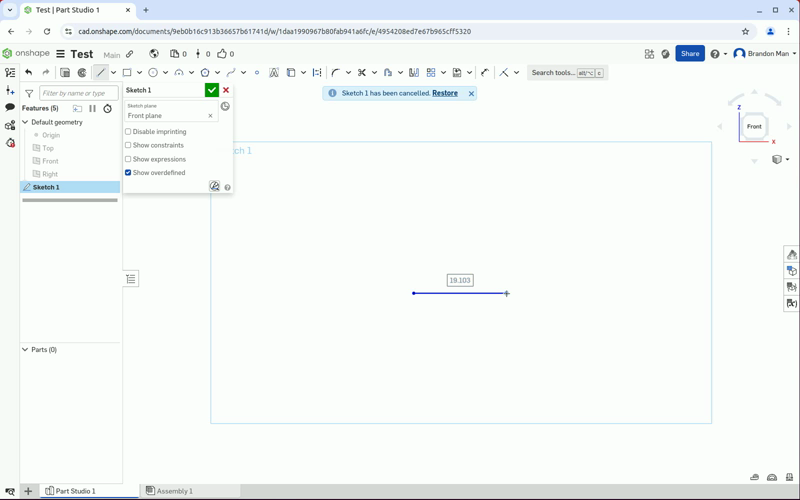
key_down(shift)
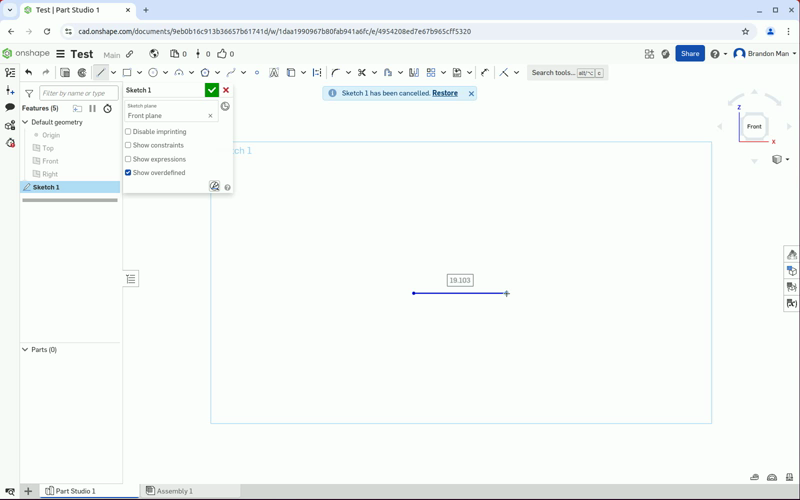
mouse_move(536, 293)
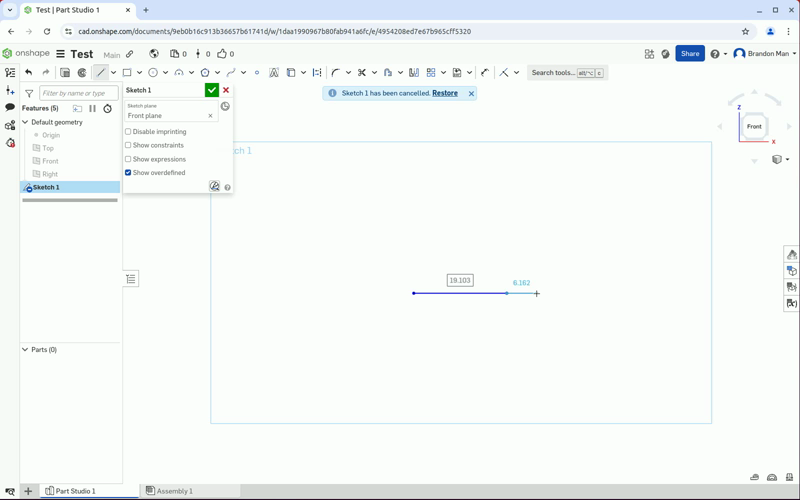
mouse_move(506, 273)
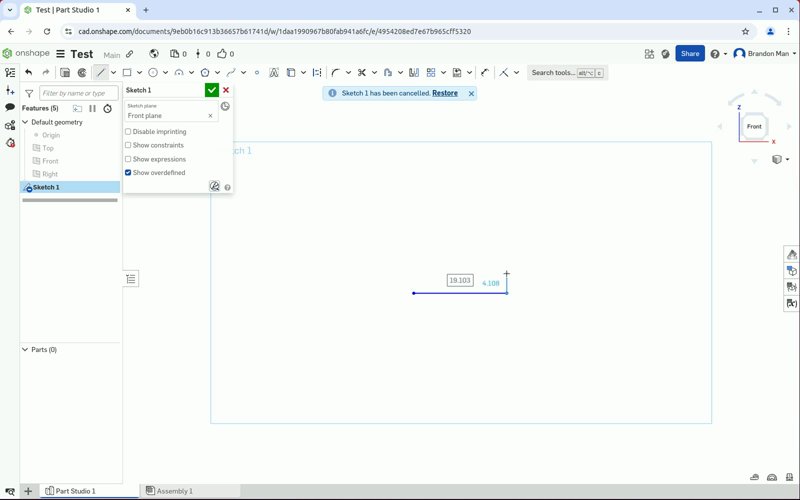
click(506, 273)
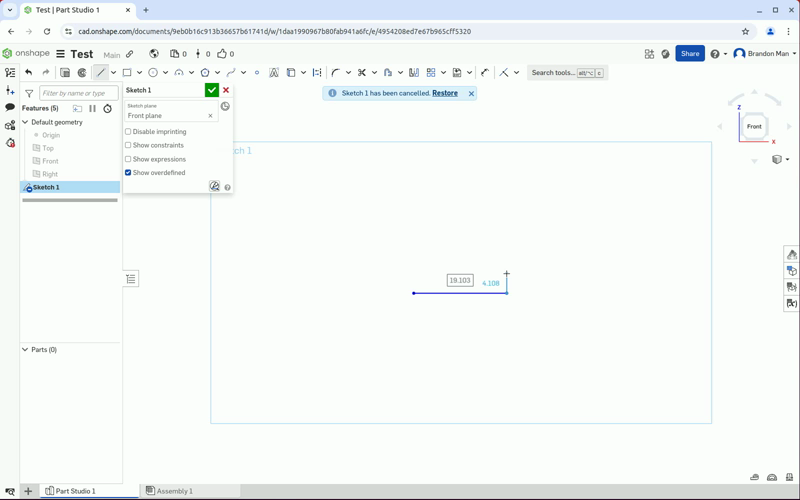
key_up(shift)
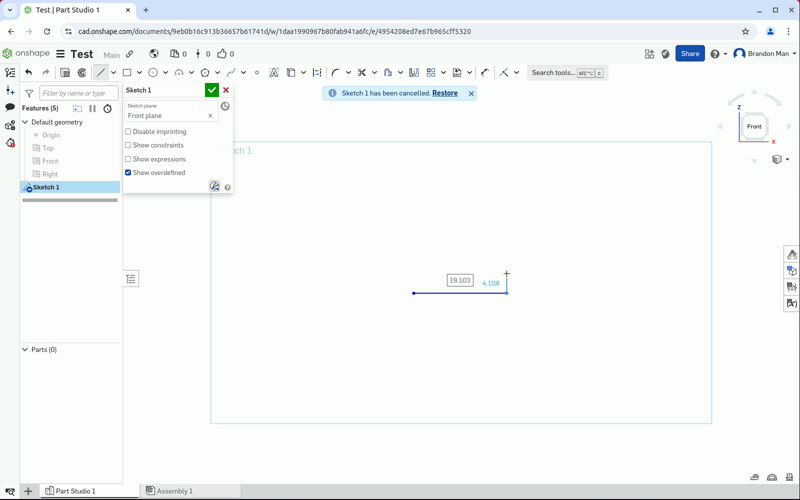
key_down(shift)
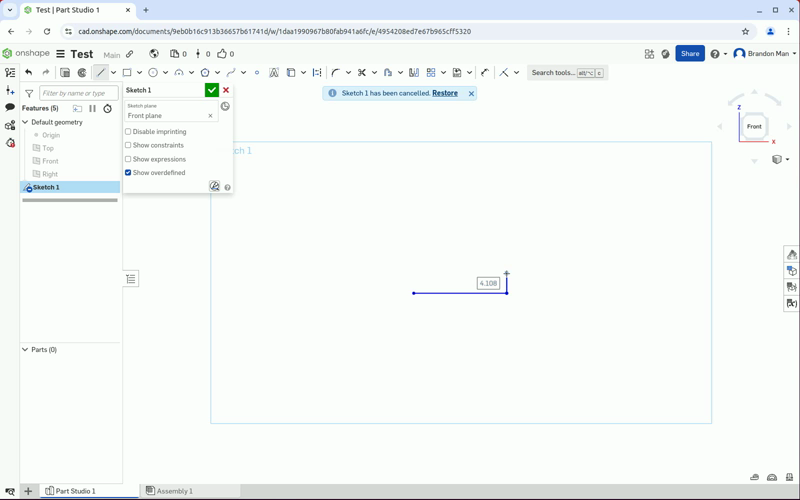
mouse_move(413, 273)
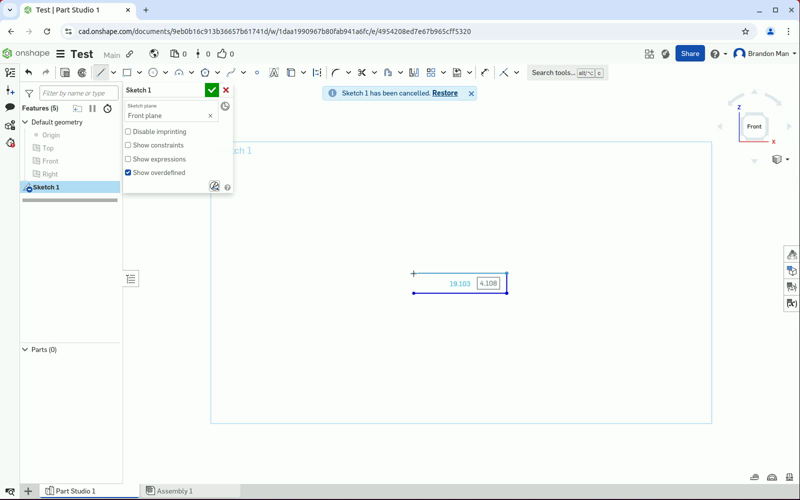
click(413, 273)
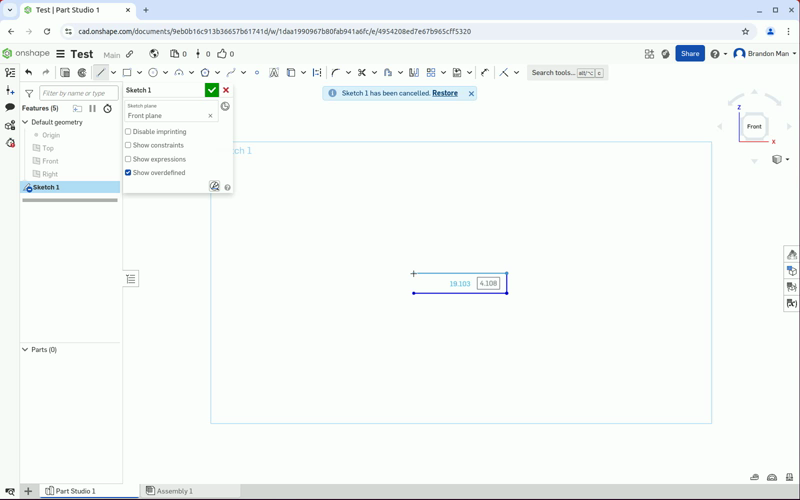
key_up(shift)
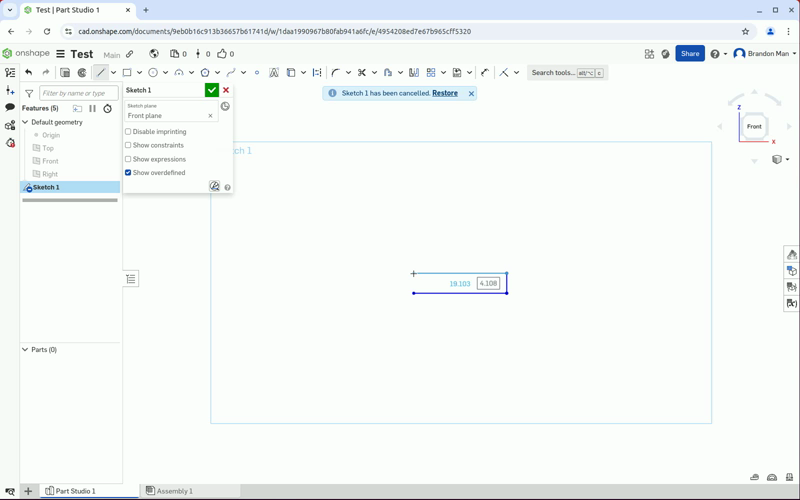
mouse_move(444, 273)
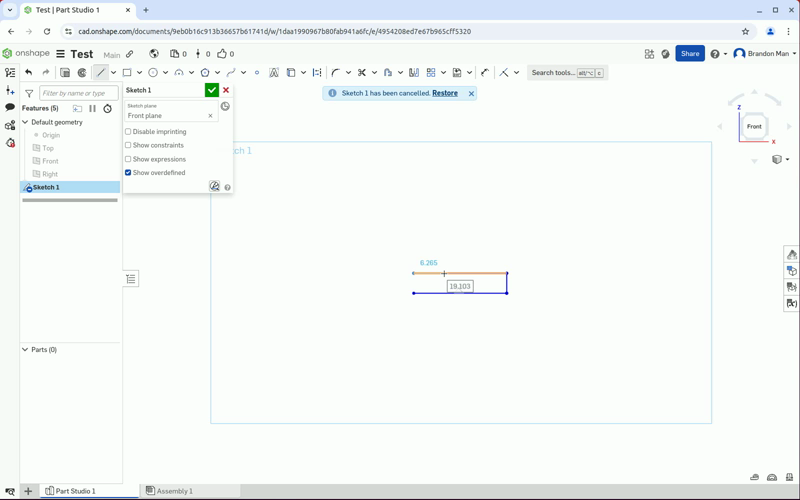
key_down(shift)
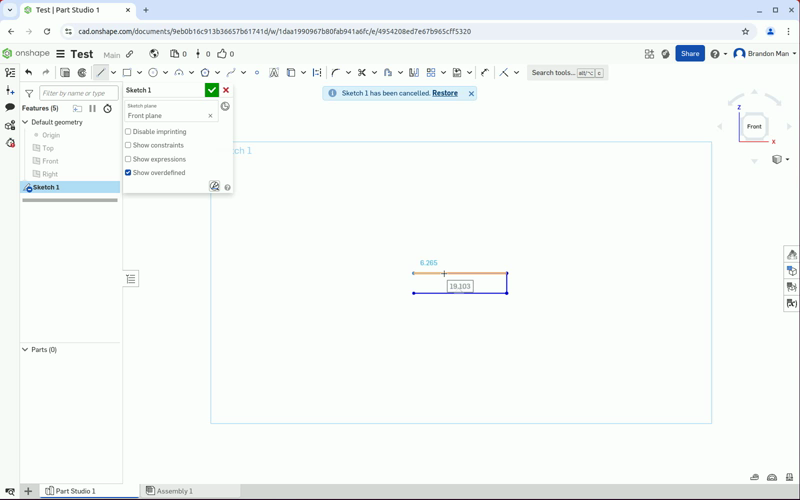
mouse_move(413, 293)
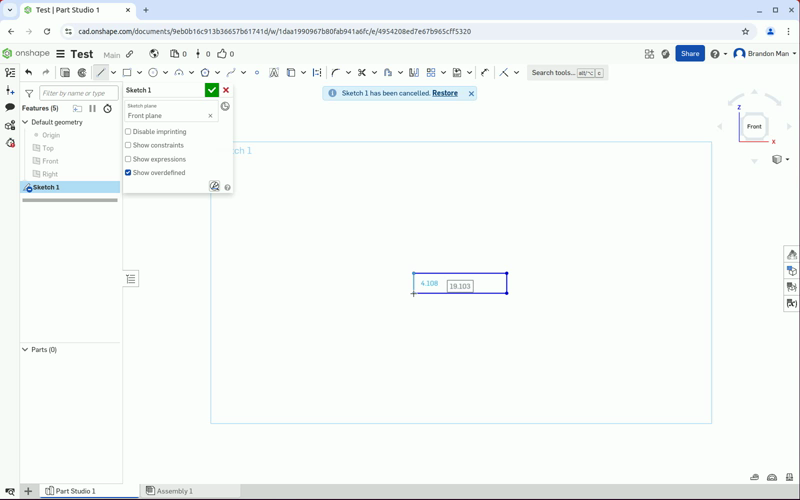
key_up(shift)
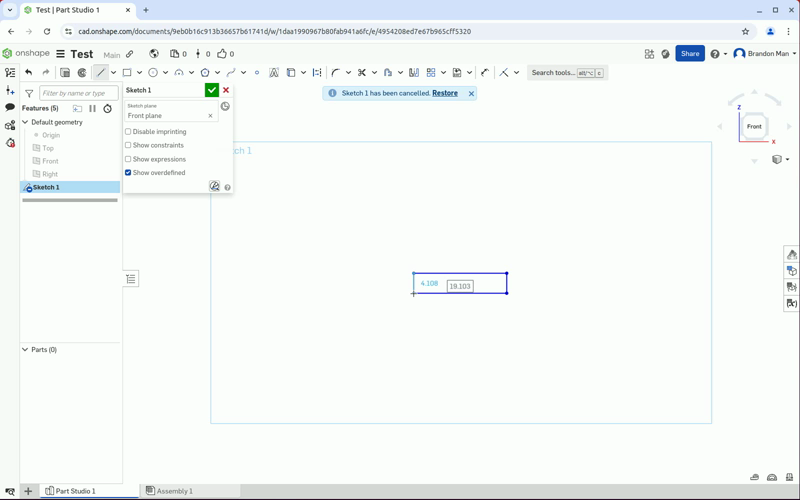
click(413, 293)
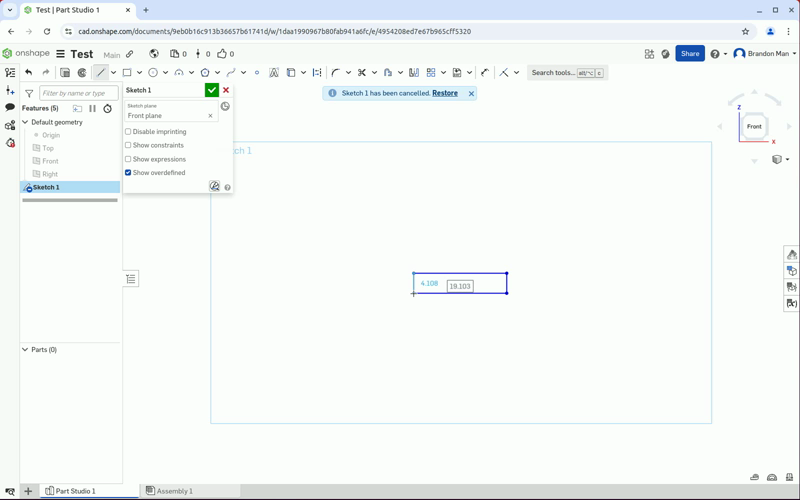
key(esc)
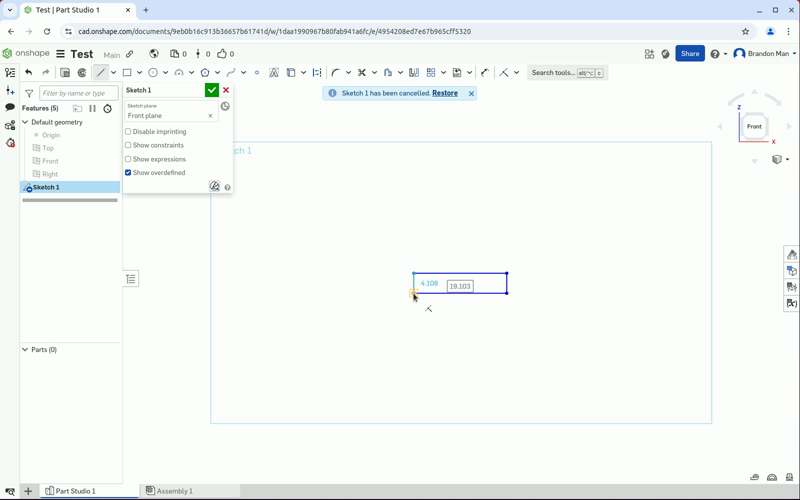
mouse_move(444, 288)
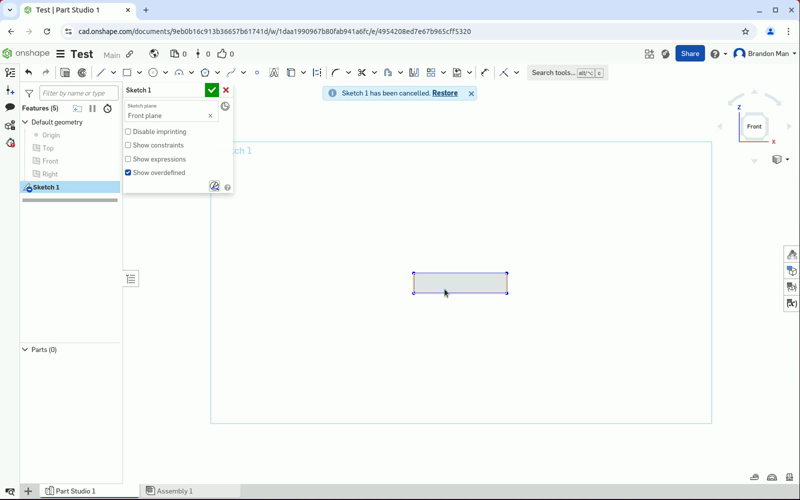
click(444, 288)
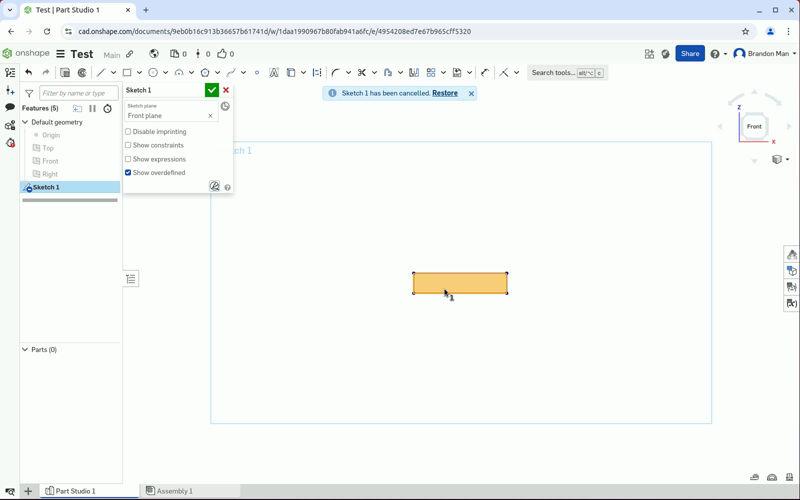
mouse_move(73, 352)
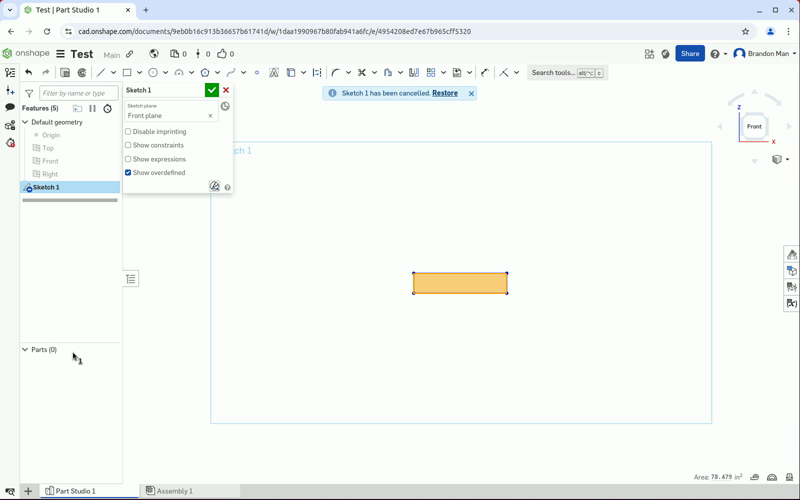
key(shift+y)
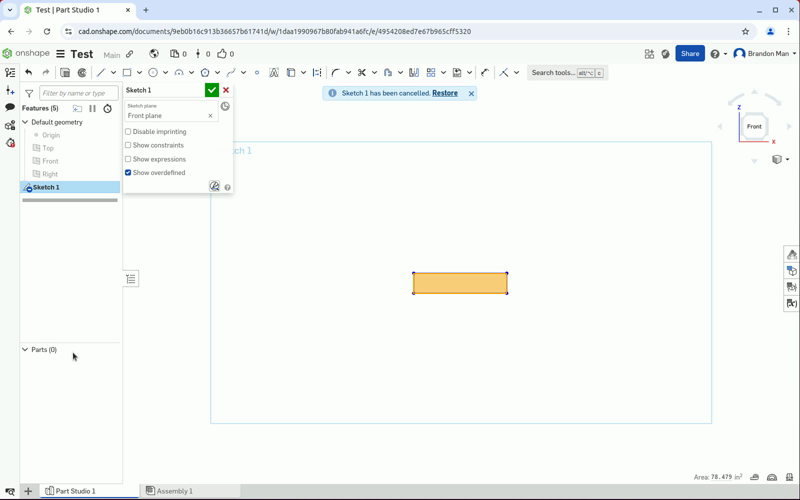
key(shift+e)
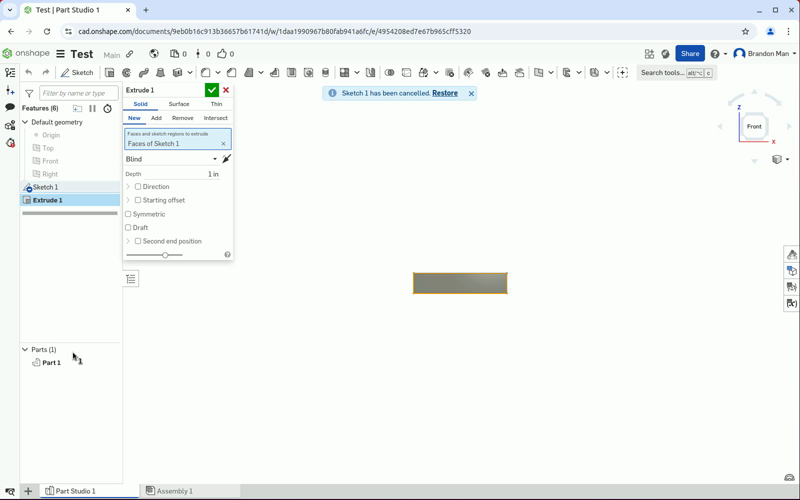
mouse_move(143, 106)
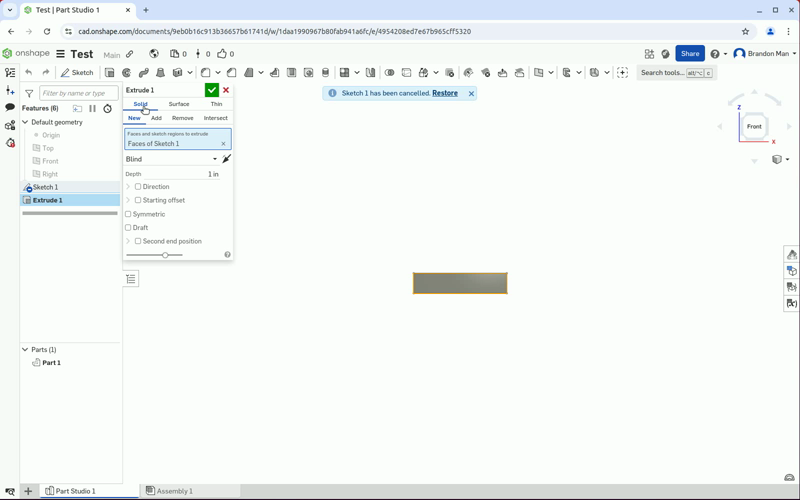
click(143, 106)
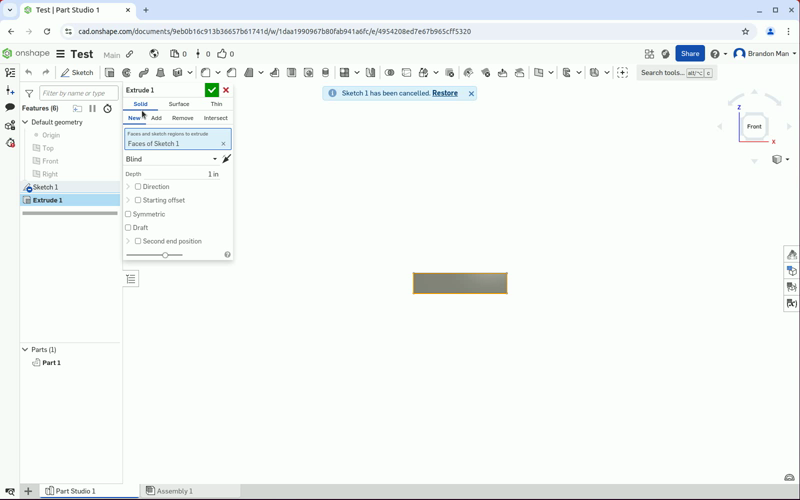
mouse_move(137, 120)
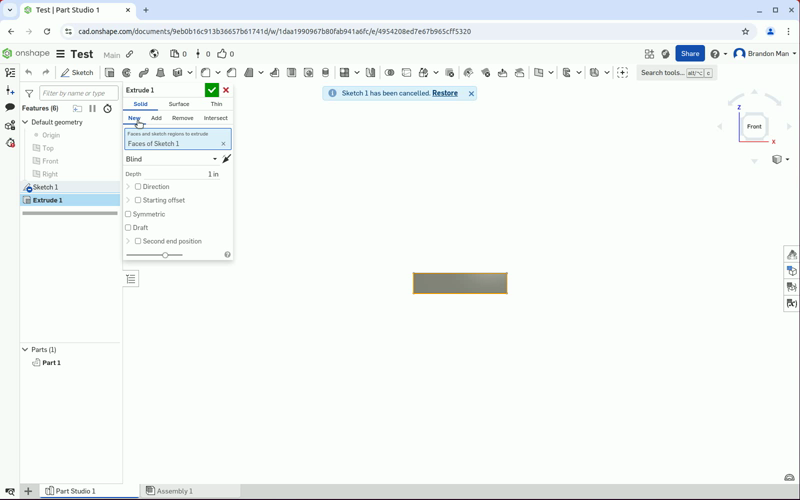
click(137, 120)
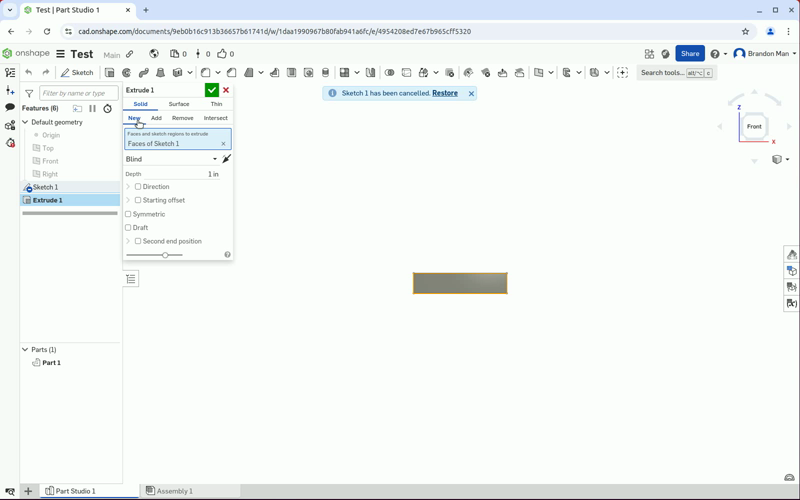
key(tab, 4)
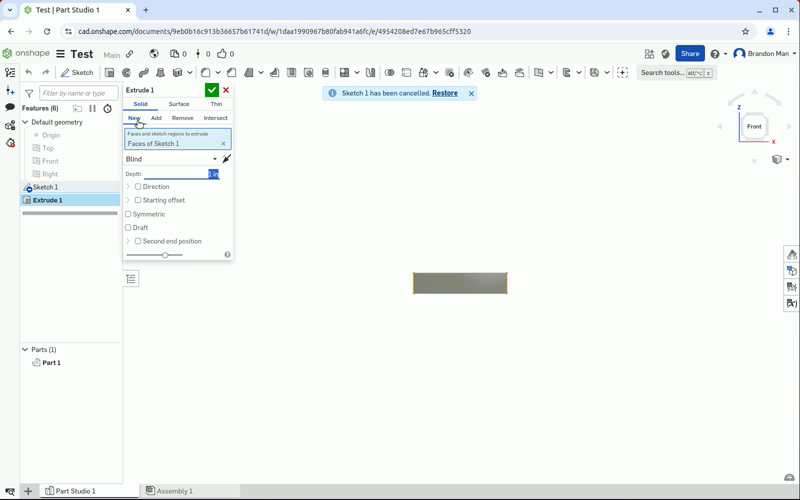
text(21.905)
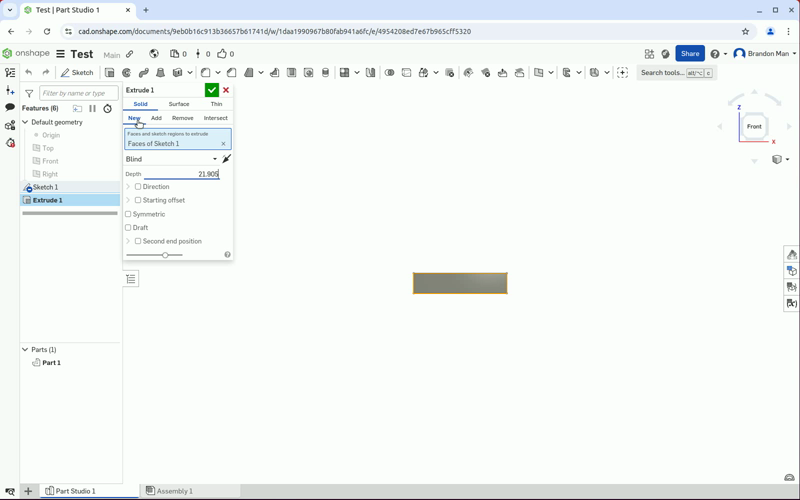
key(enter)
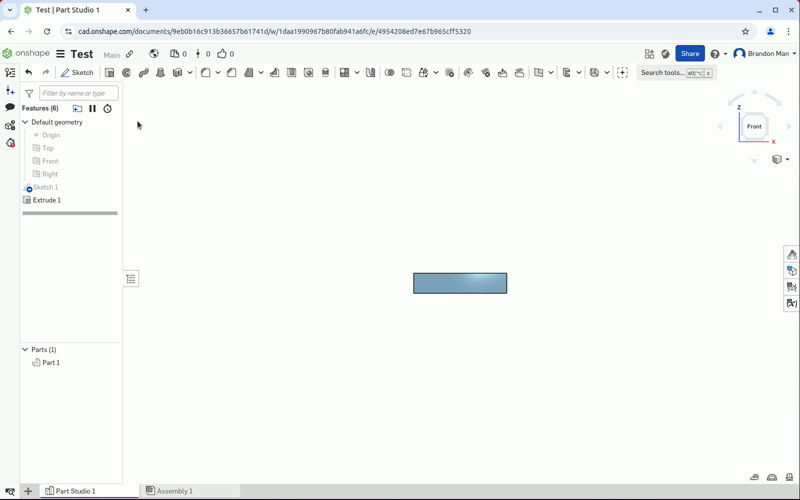
key(shift+h)
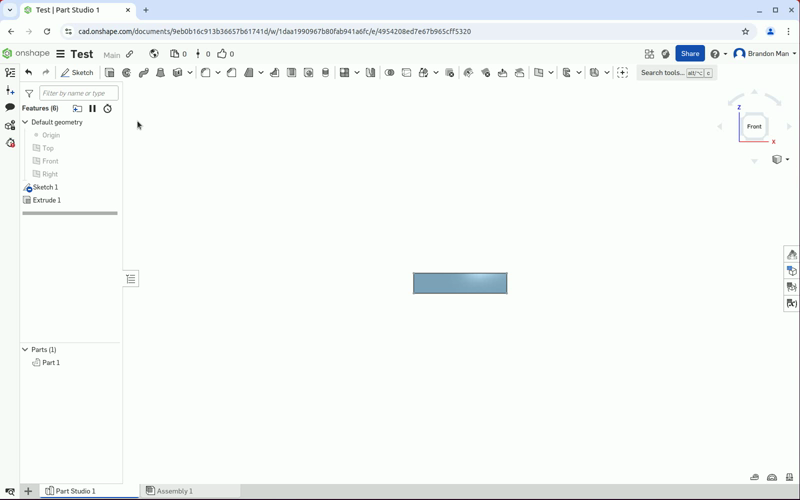
key(shift+h)
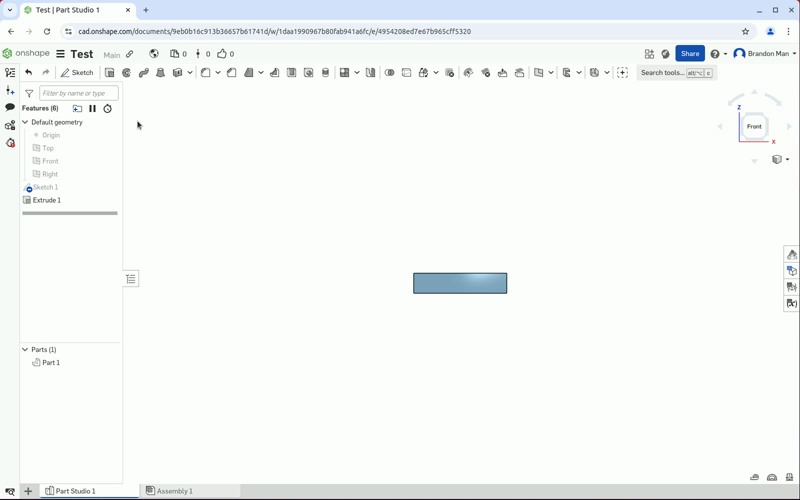
mouse_move(73, 189)
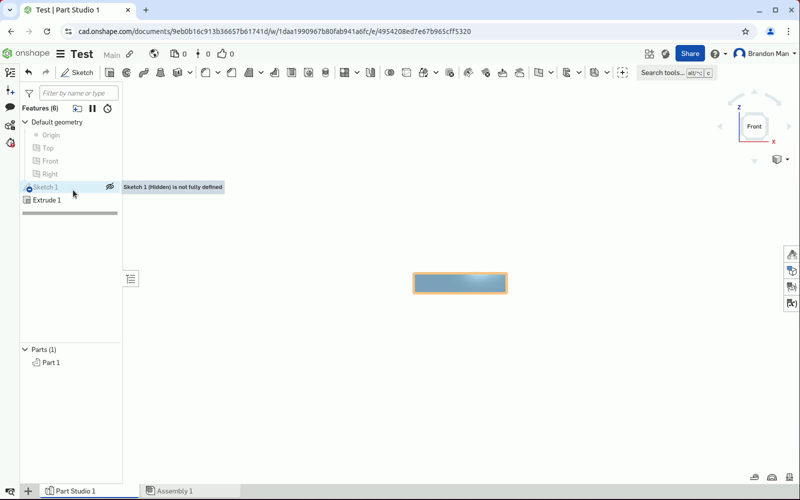
click(73, 189)
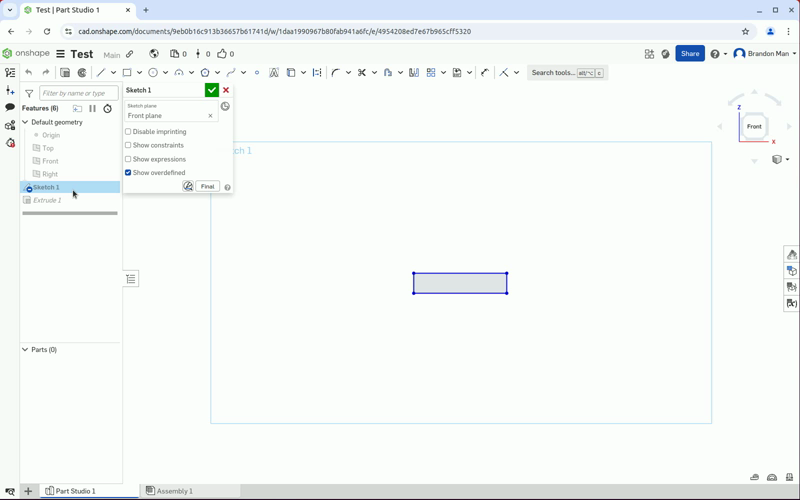
mouse_move(229, 92)
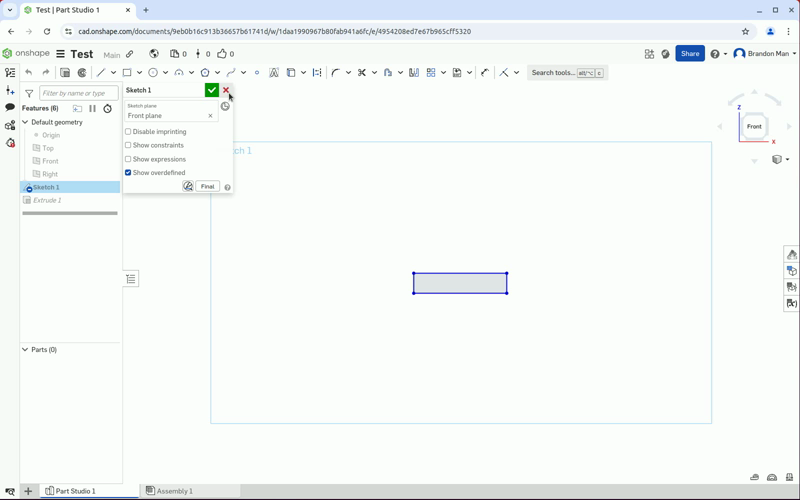
click(229, 92)
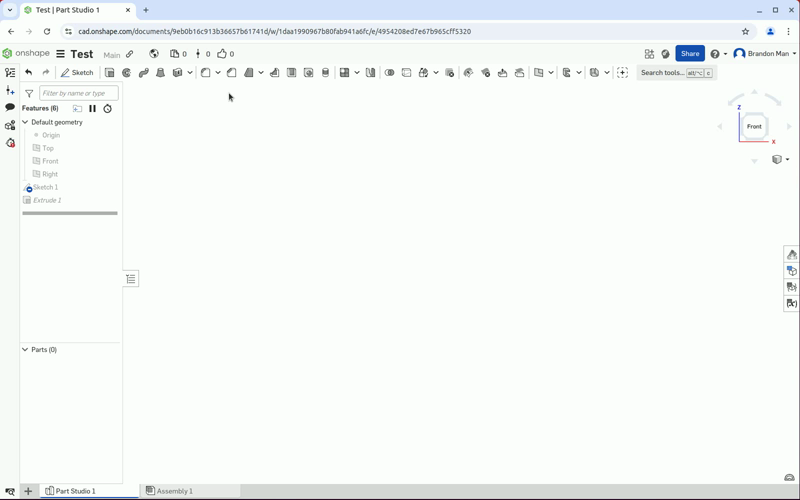
mouse_move(73, 352)
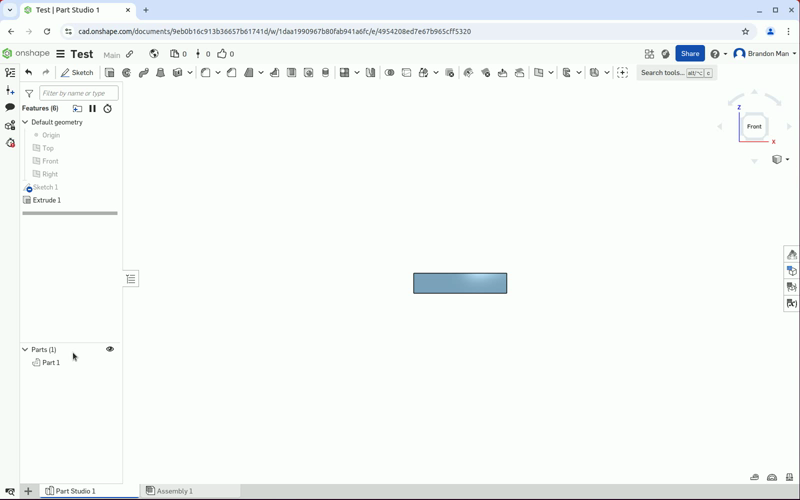
key(y)
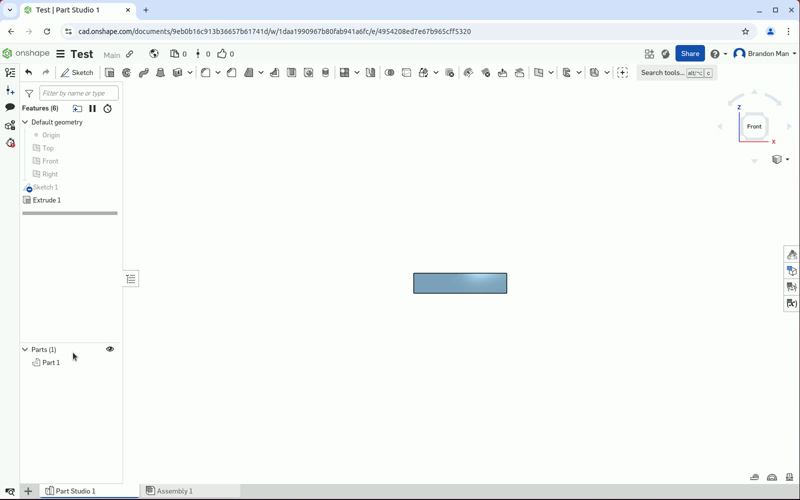
key(shift+p)
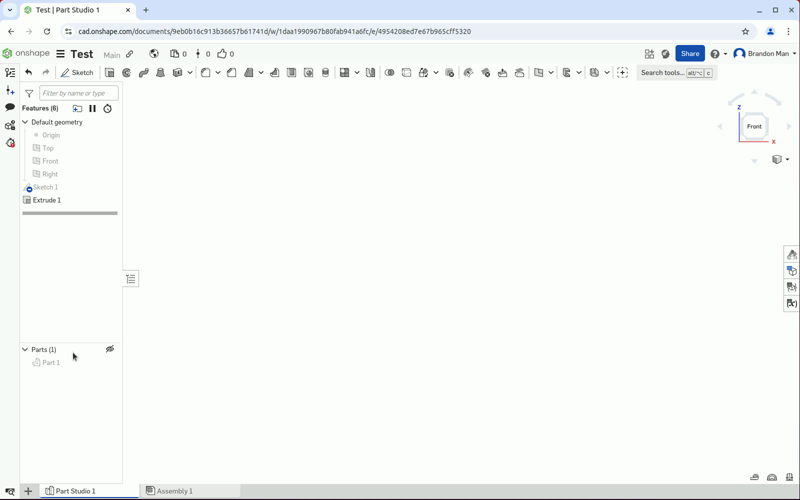
key(space)
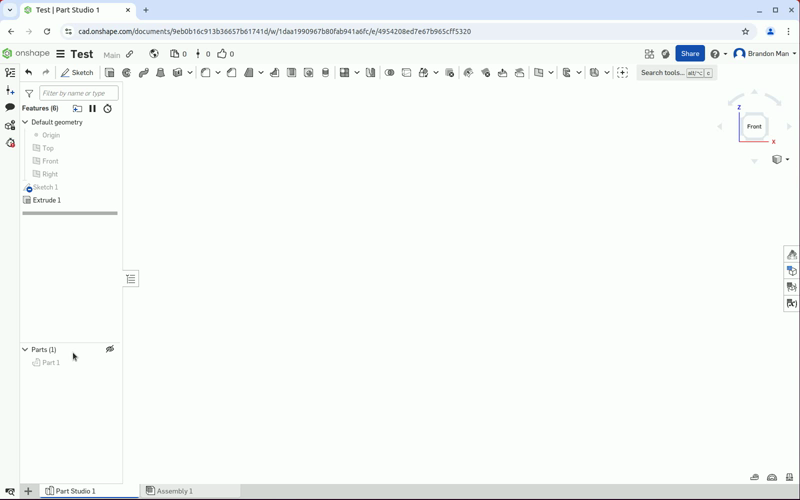
key_down(shift)
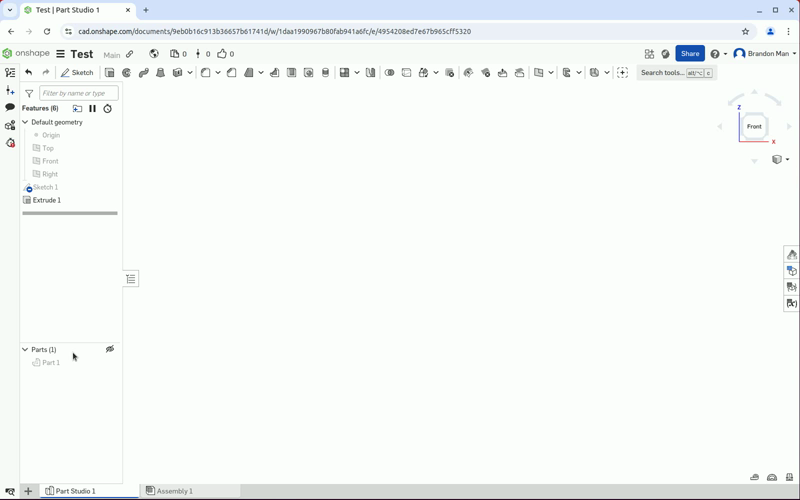
key(down)
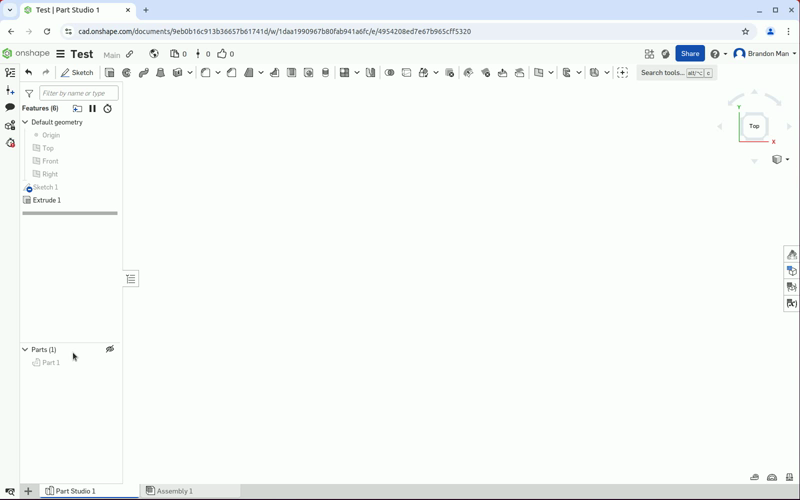
key_up(shift)
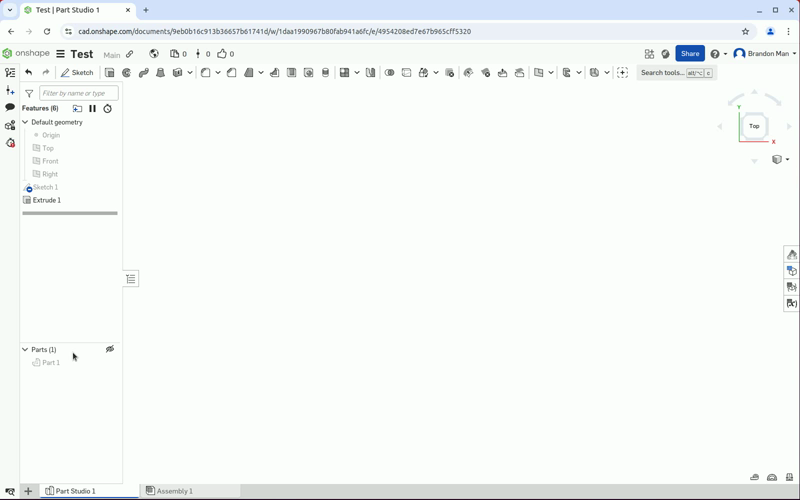
mouse_move(73, 352)
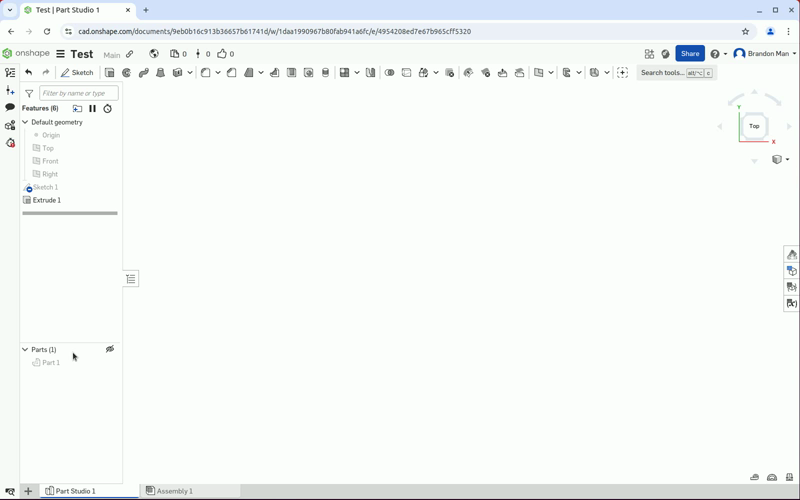
key(shift+y)
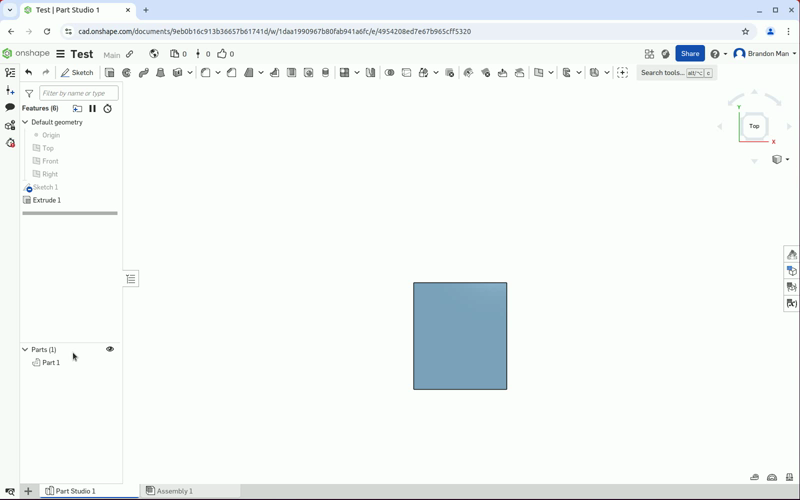
mouse_move(541, 75)
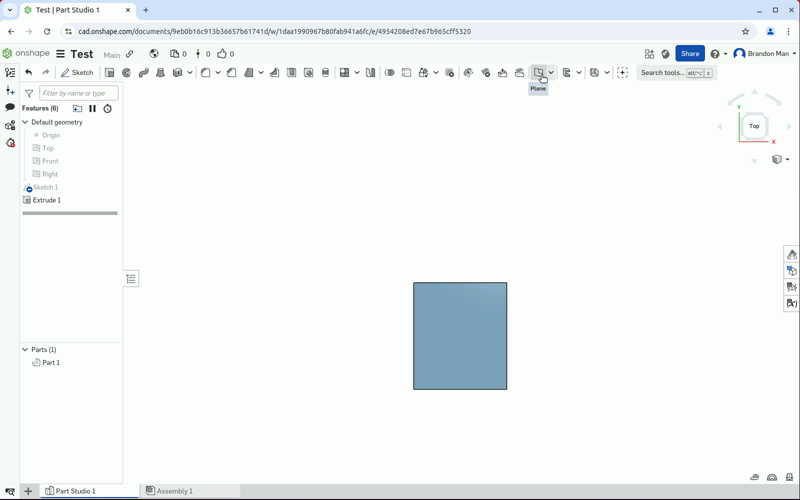
click(541, 75)
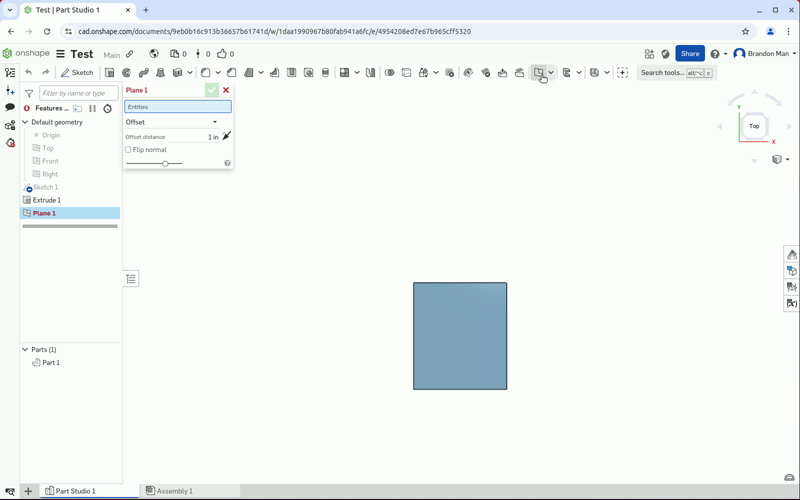
mouse_move(73, 150)
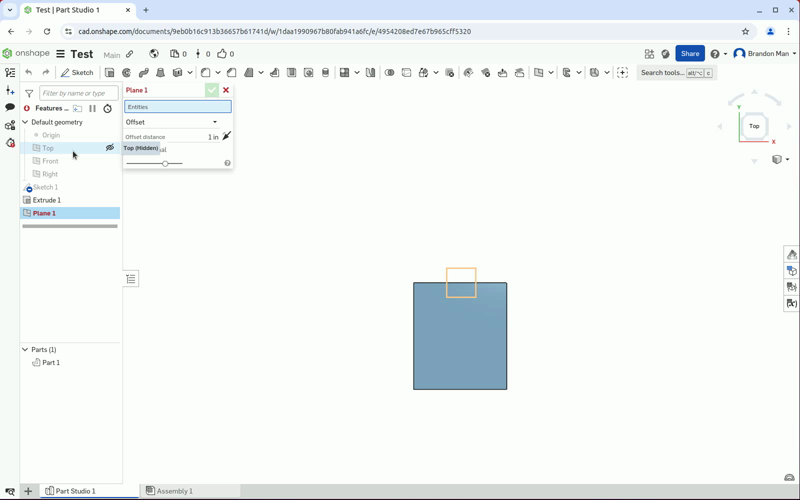
click(73, 150)
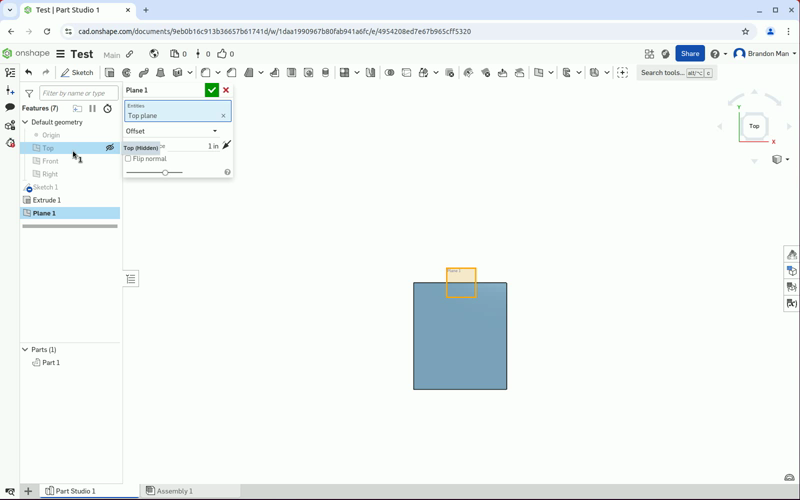
key(tab, 2)
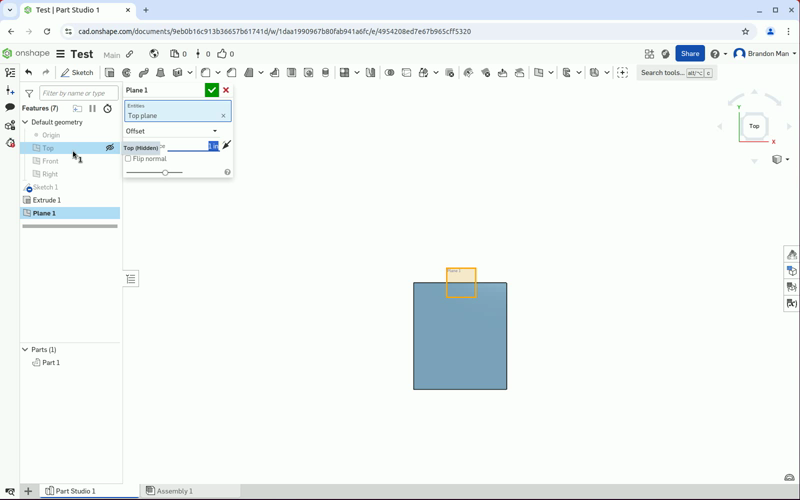
text(2.157)
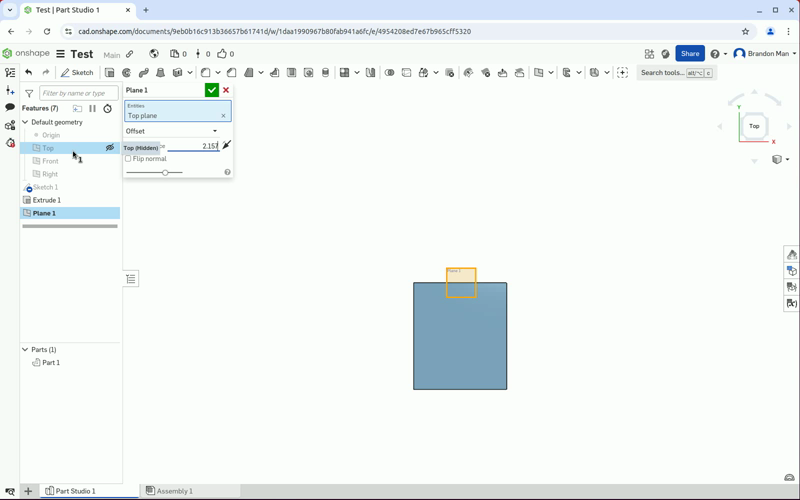
key(enter, 2)
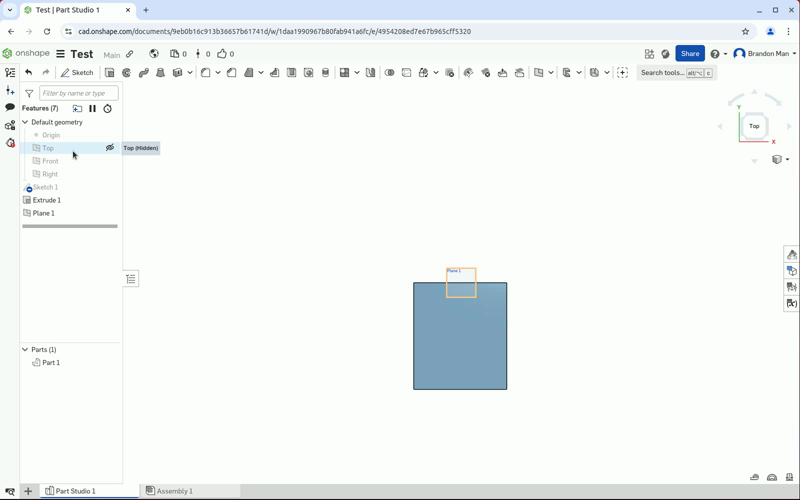
key(shift+s)
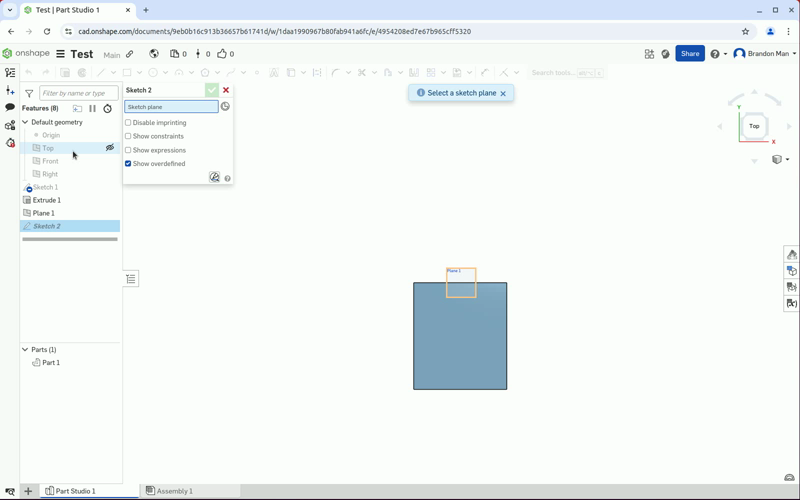
mouse_move(73, 215)
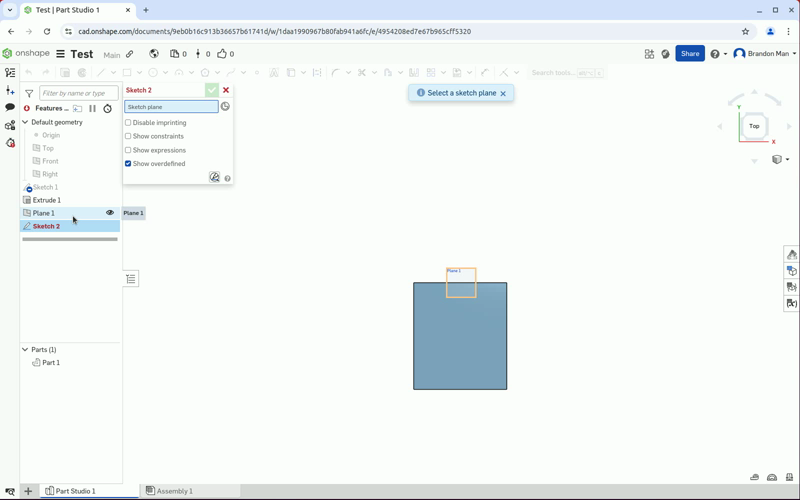
click(73, 215)
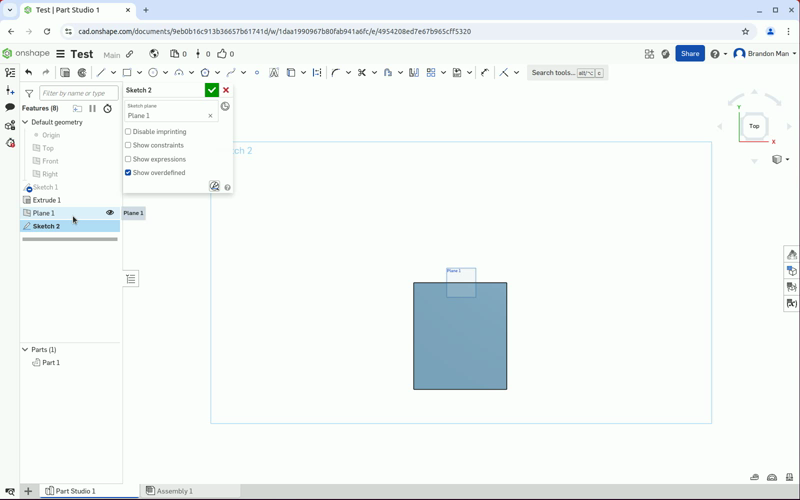
mouse_move(73, 352)
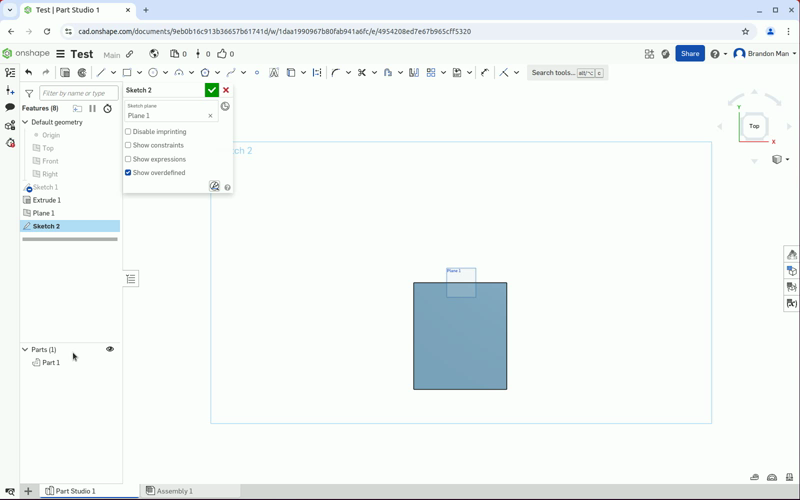
key(y)
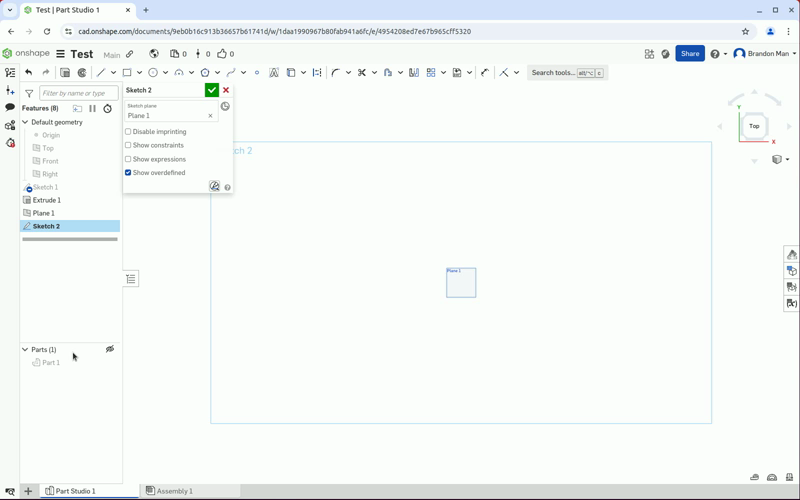
key(l)
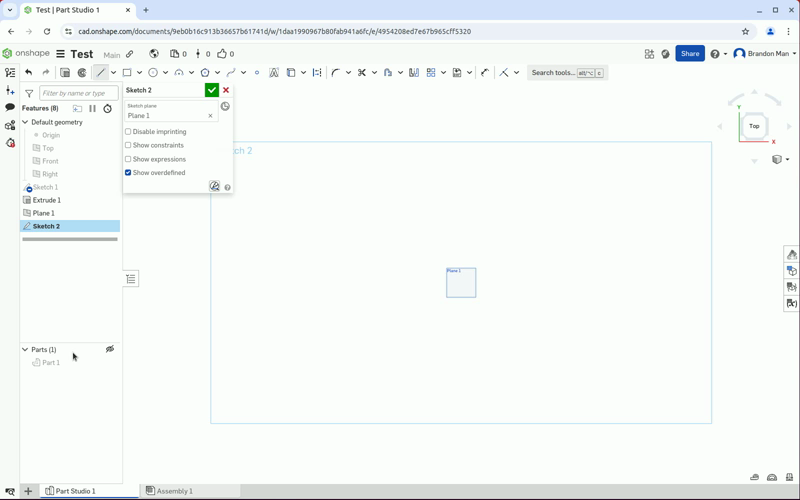
key_down(shift)
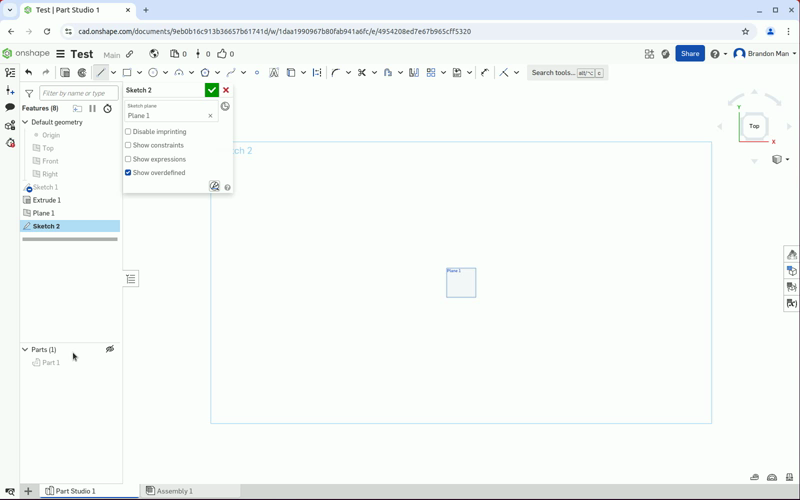
mouse_move(419, 384)
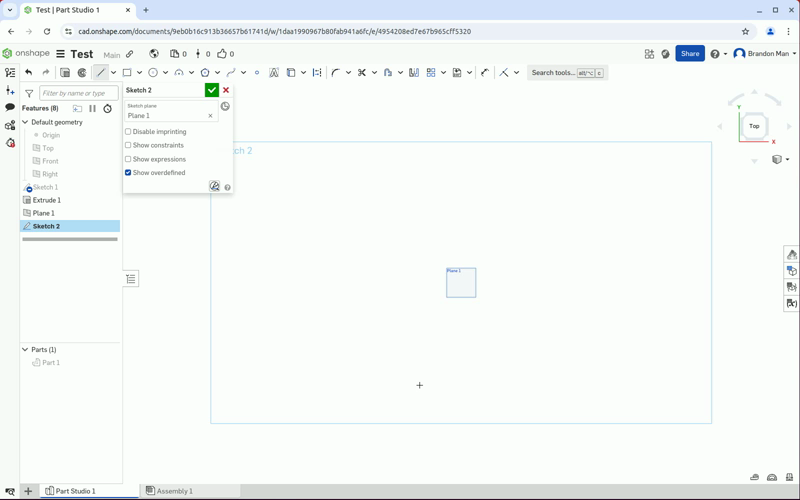
click(419, 384)
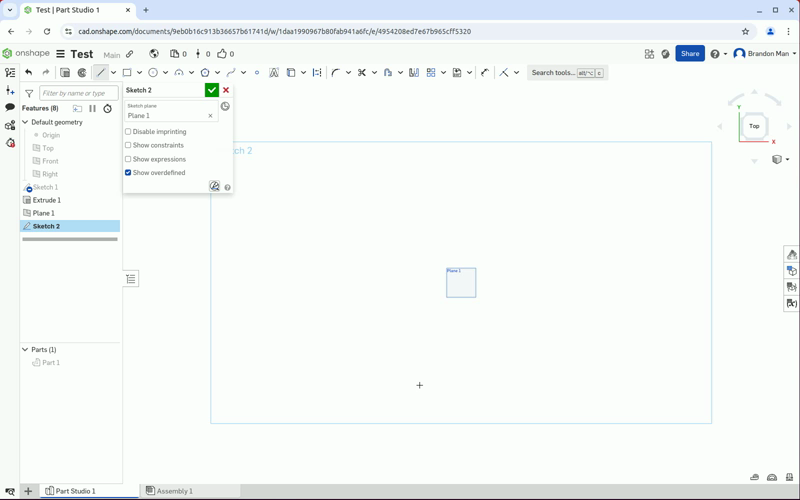
key_up(shift)
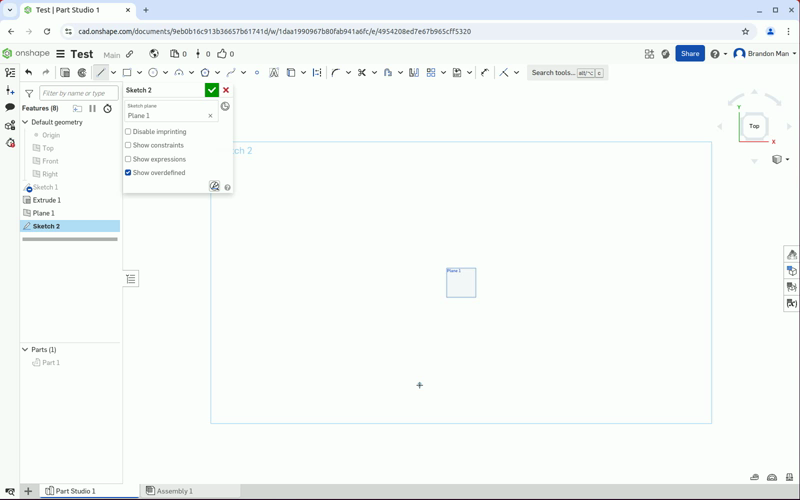
key_down(shift)
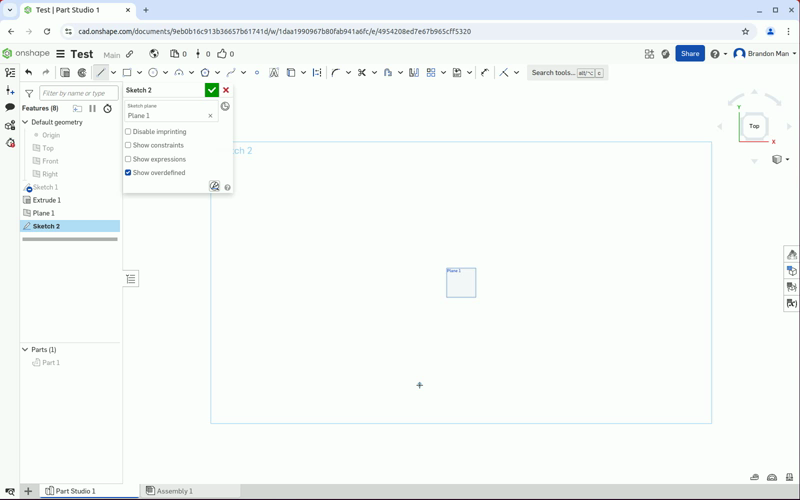
mouse_move(501, 384)
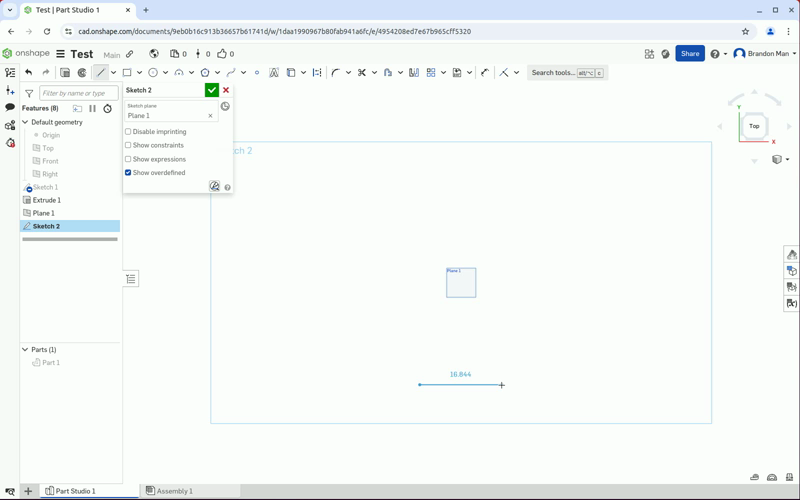
click(501, 384)
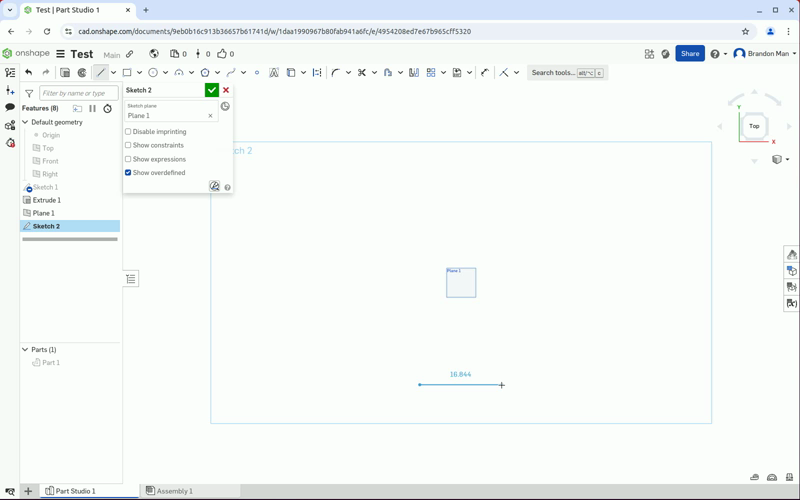
key_up(shift)
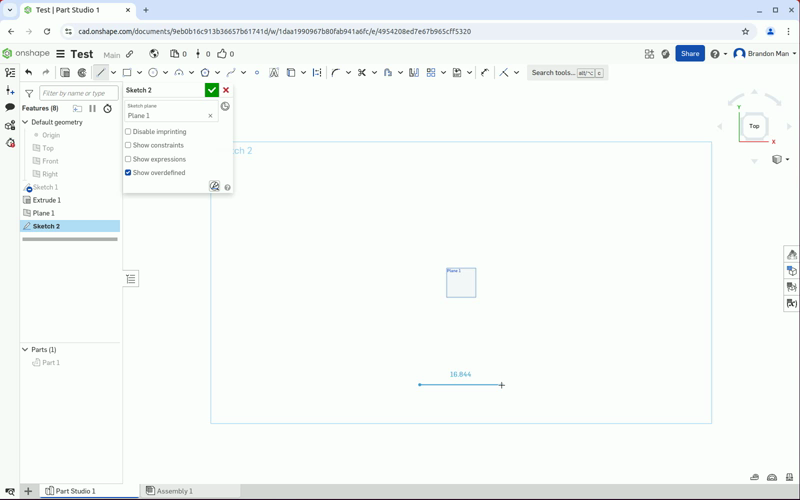
key_down(shift)
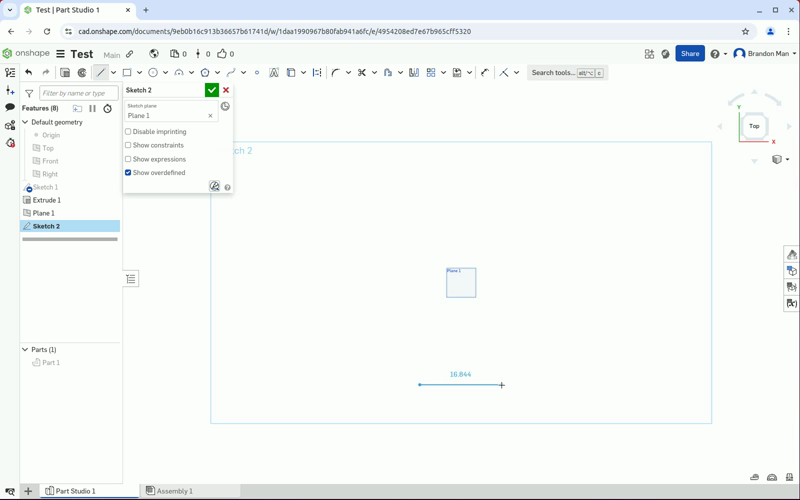
mouse_move(501, 288)
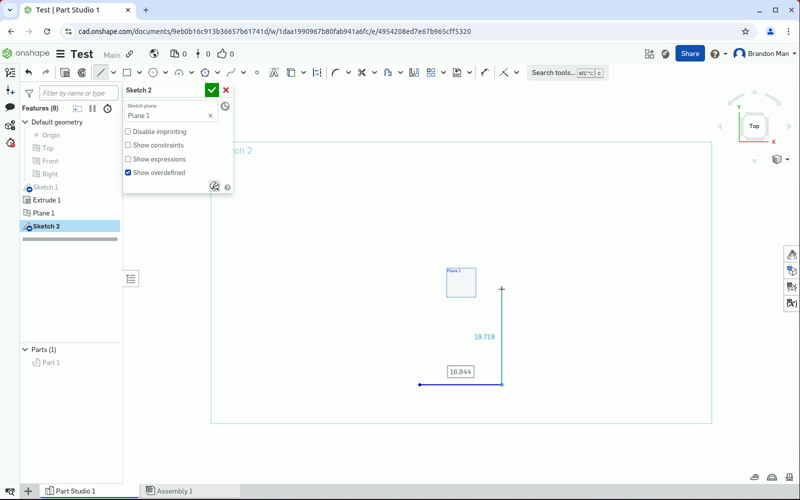
click(501, 288)
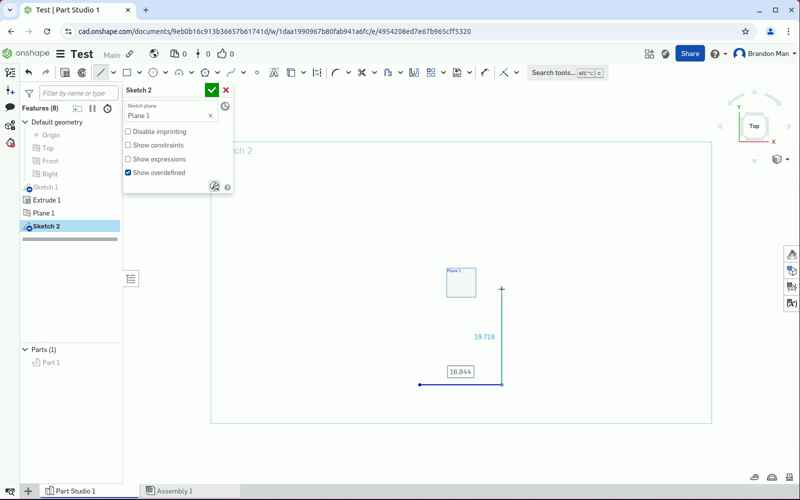
key_up(shift)
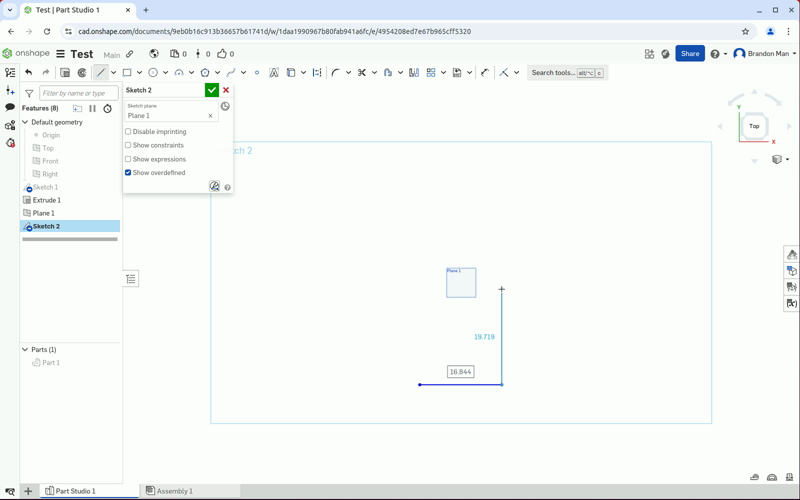
key_down(shift)
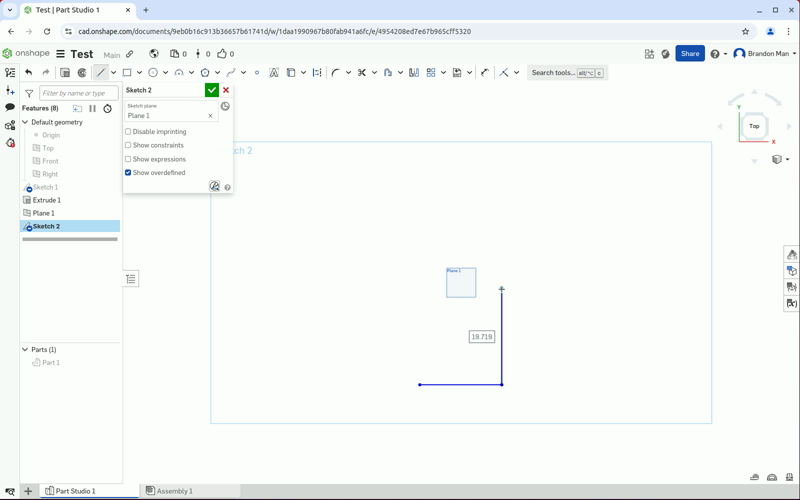
mouse_move(419, 288)
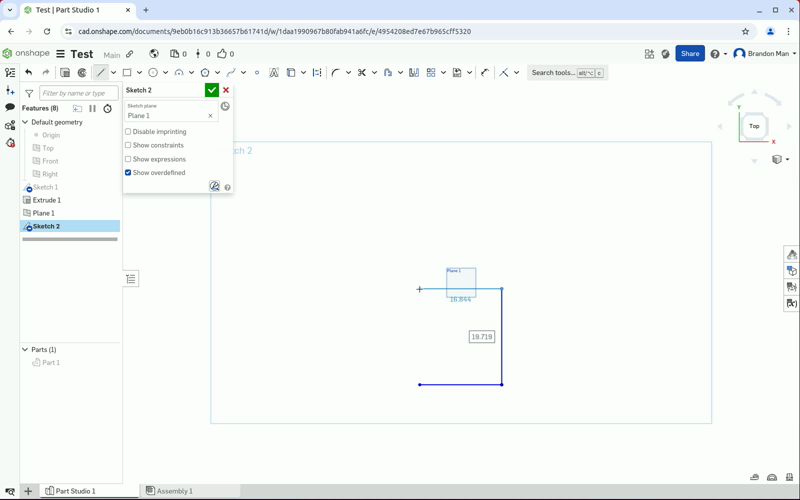
click(419, 288)
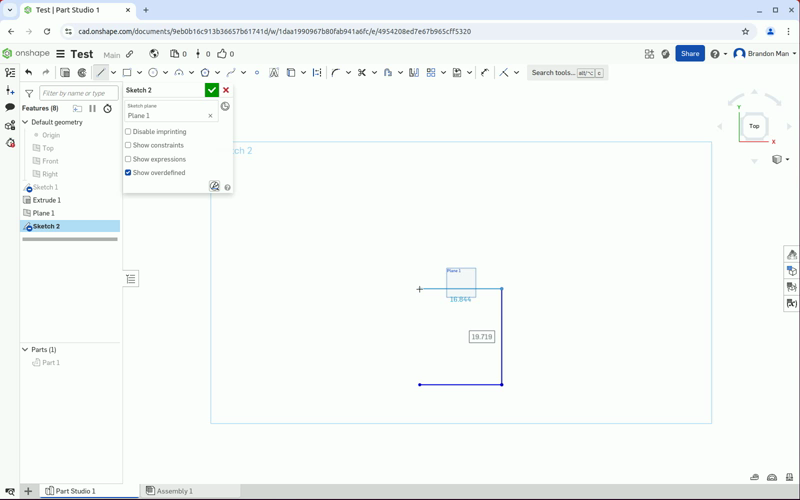
key_up(shift)
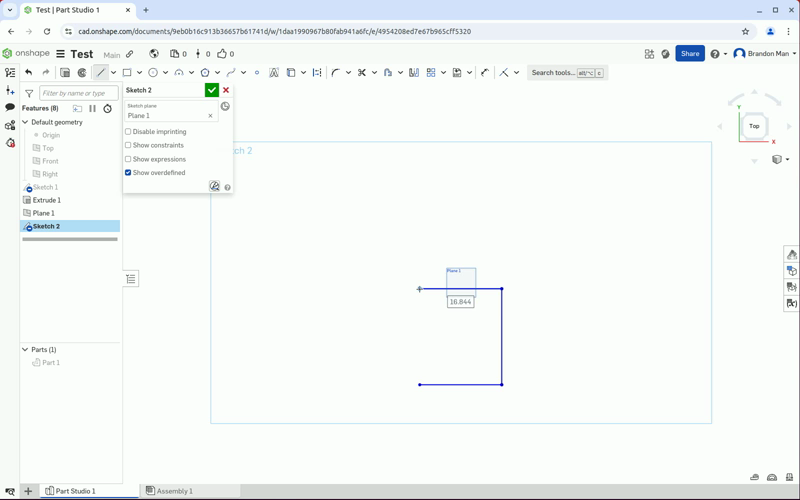
key_down(shift)
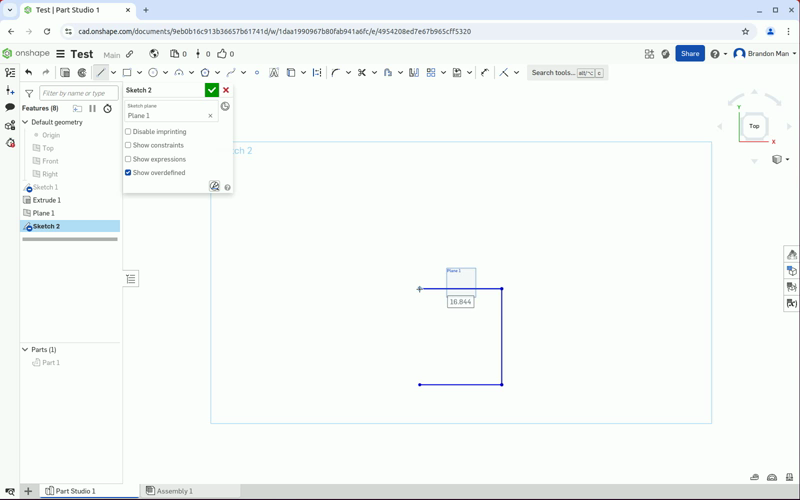
mouse_move(419, 384)
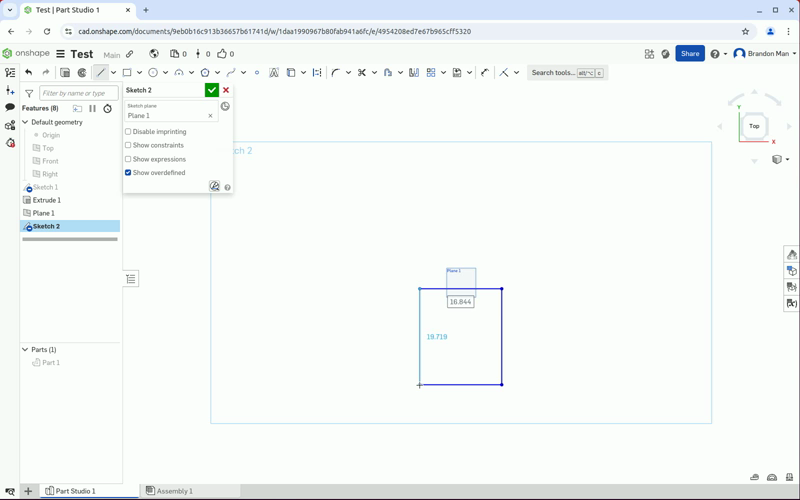
key_up(shift)
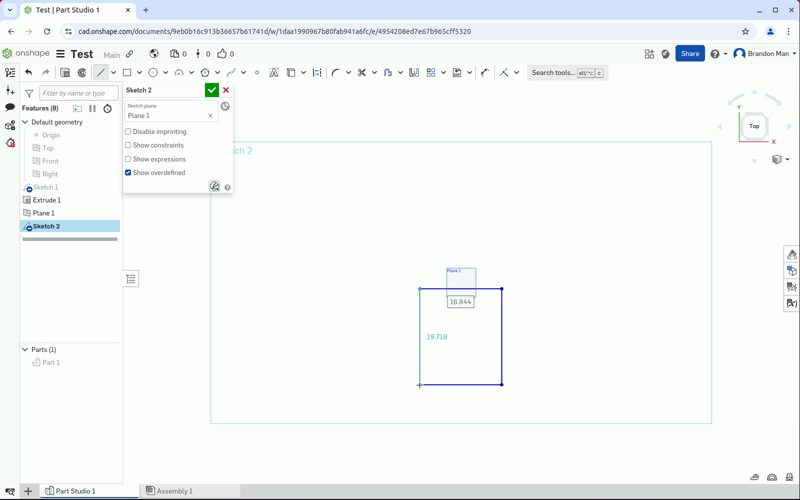
click(419, 384)
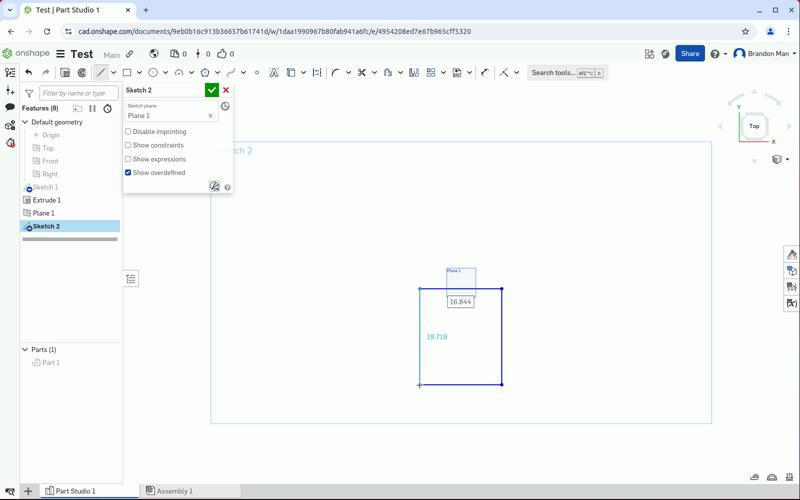
key(esc)
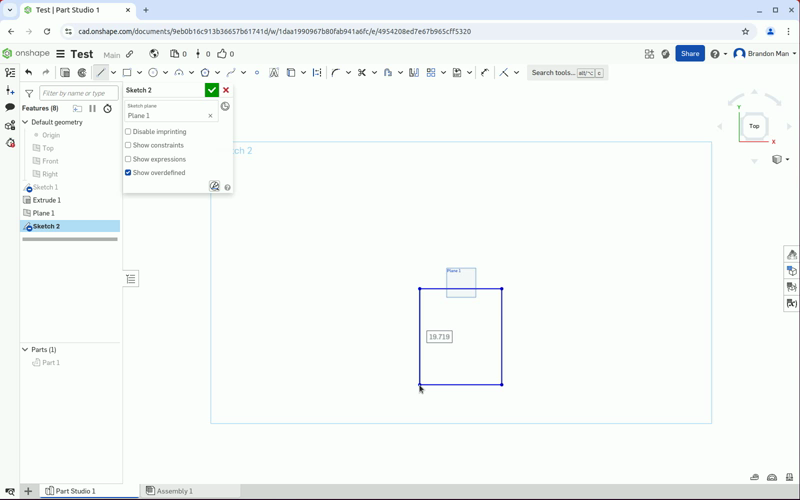
mouse_move(478, 333)
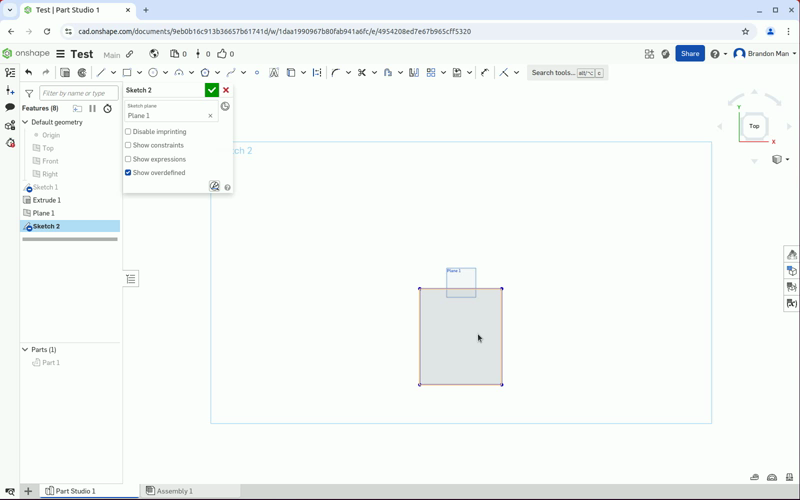
click(478, 333)
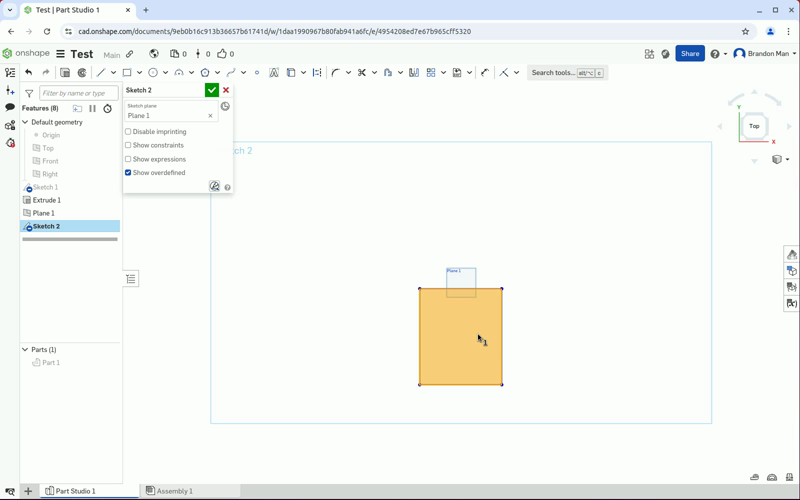
mouse_move(73, 352)
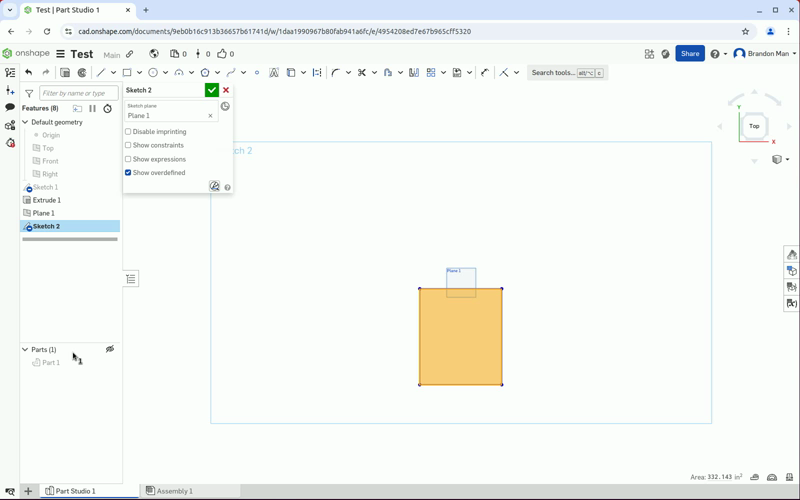
key(shift+y)
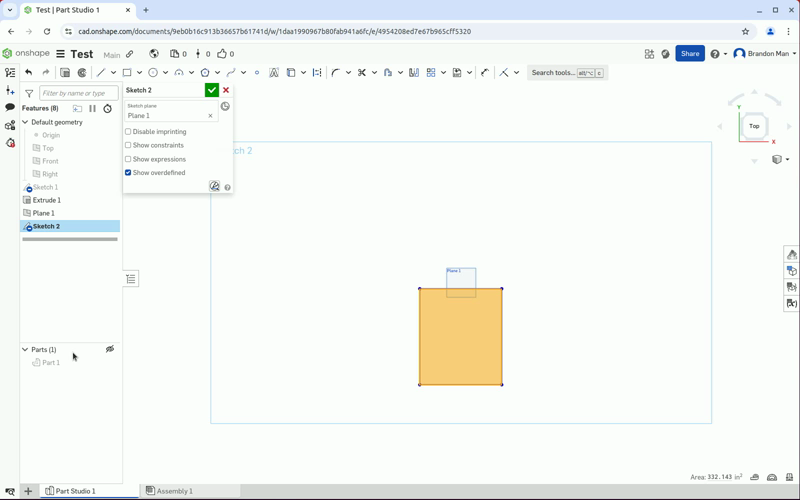
key(shift+e)
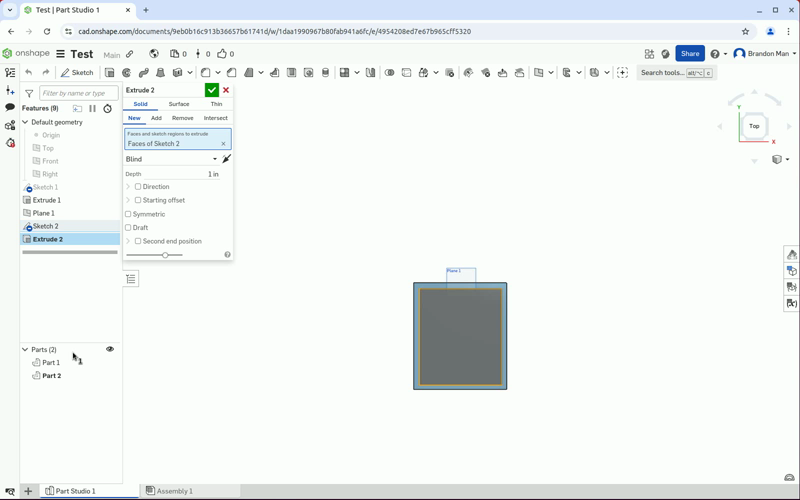
mouse_move(143, 106)
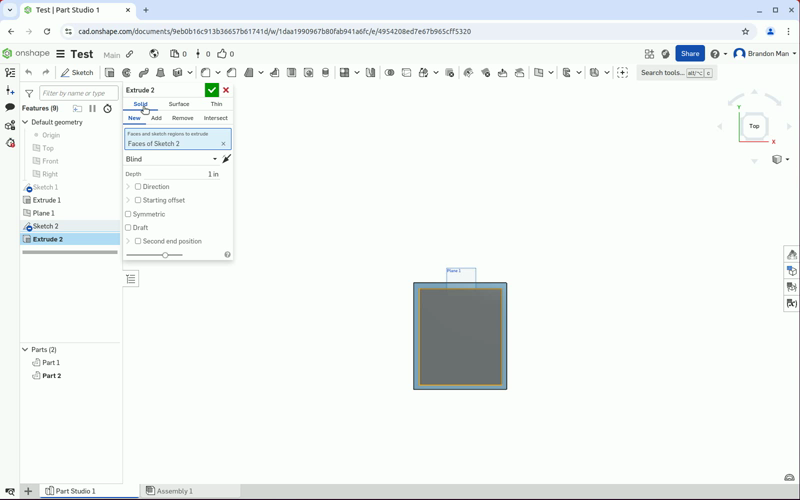
click(143, 106)
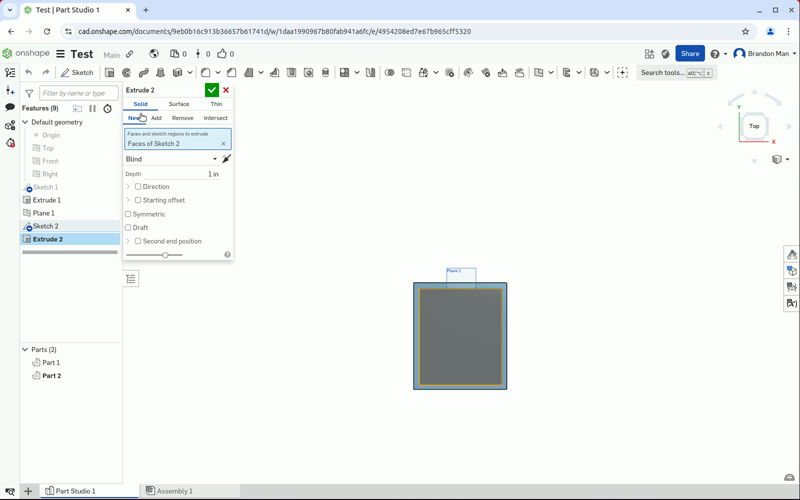
mouse_move(137, 120)
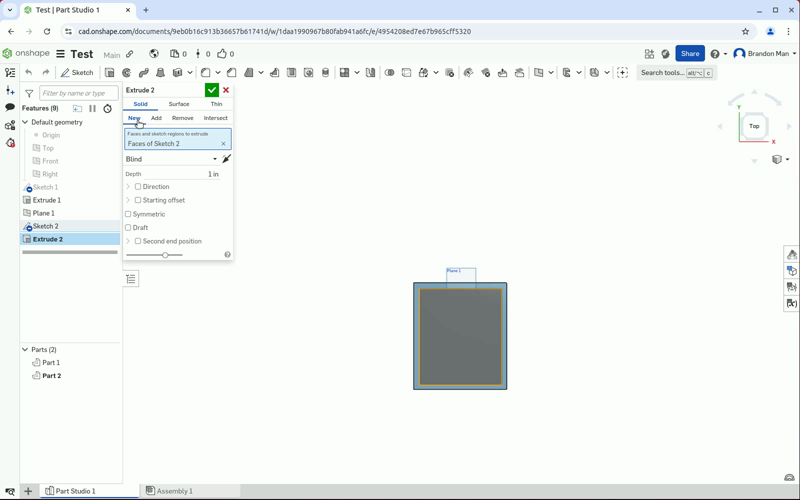
click(137, 120)
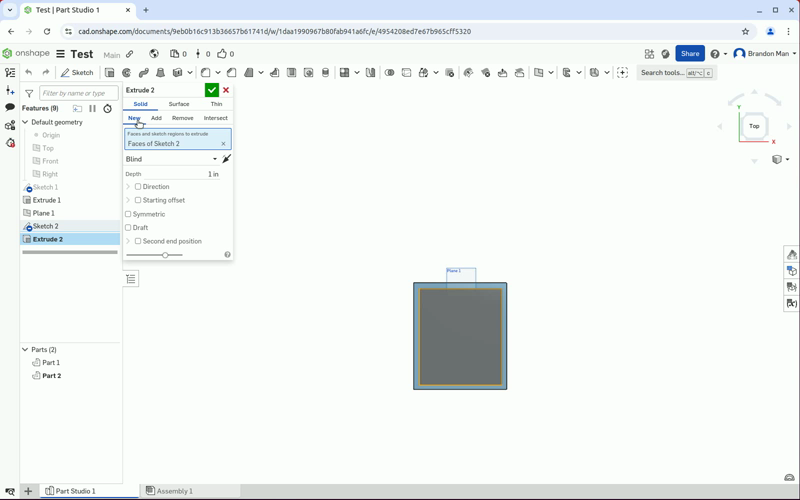
key(tab, 4)
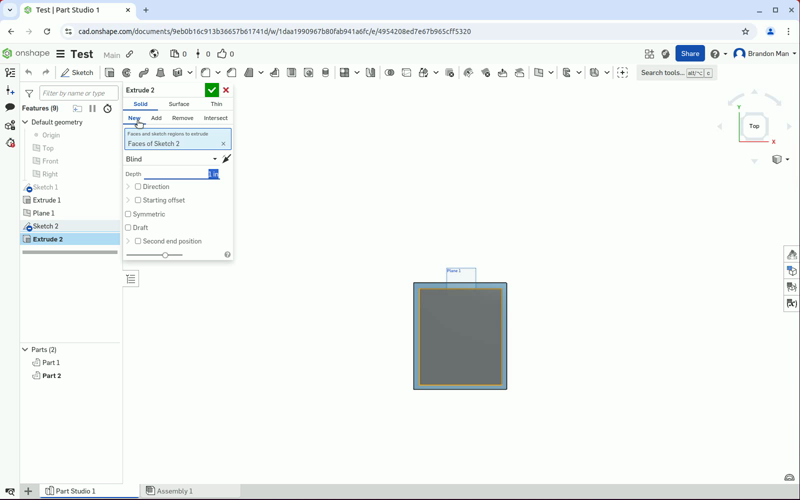
text(-2.407)
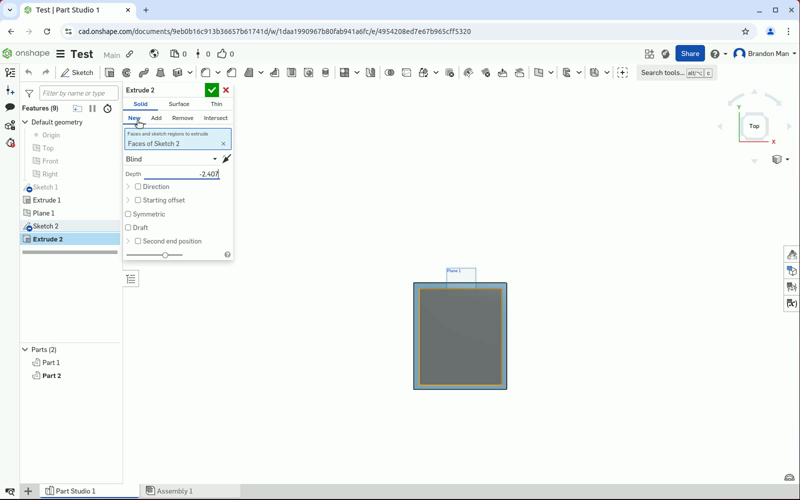
key(enter)
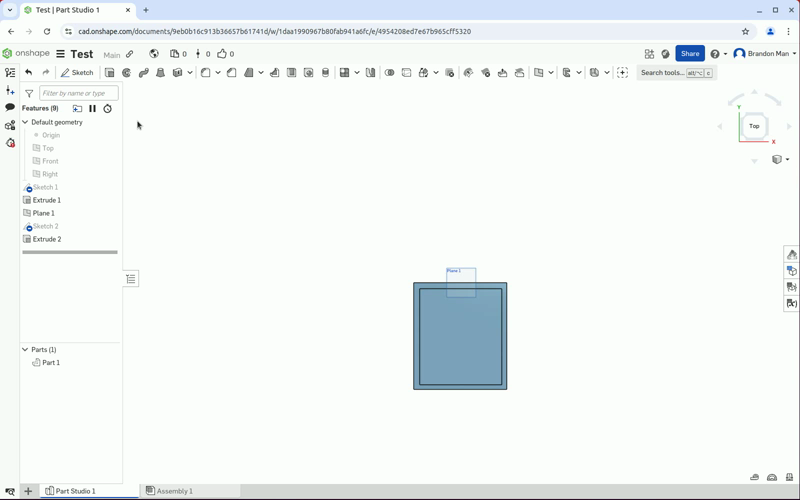
key(shift+h)
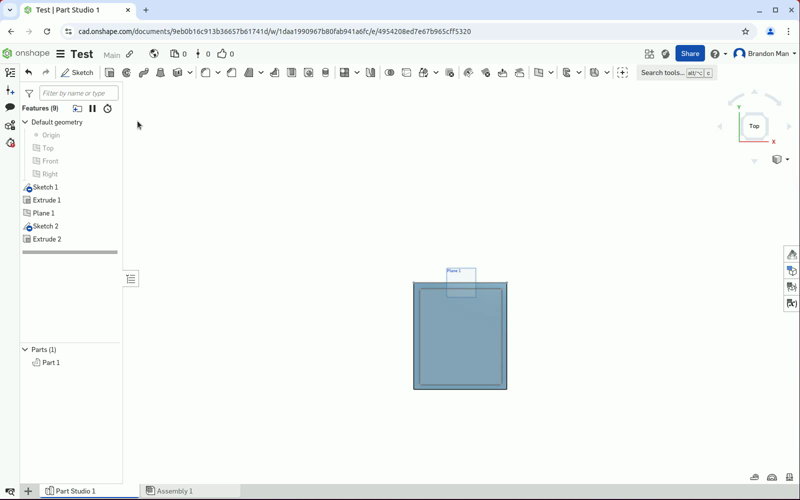
key(shift+h)
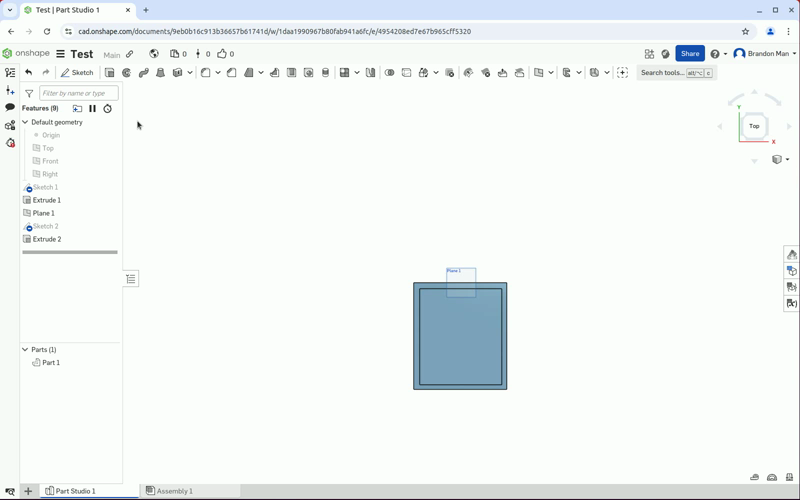
mouse_move(73, 189)
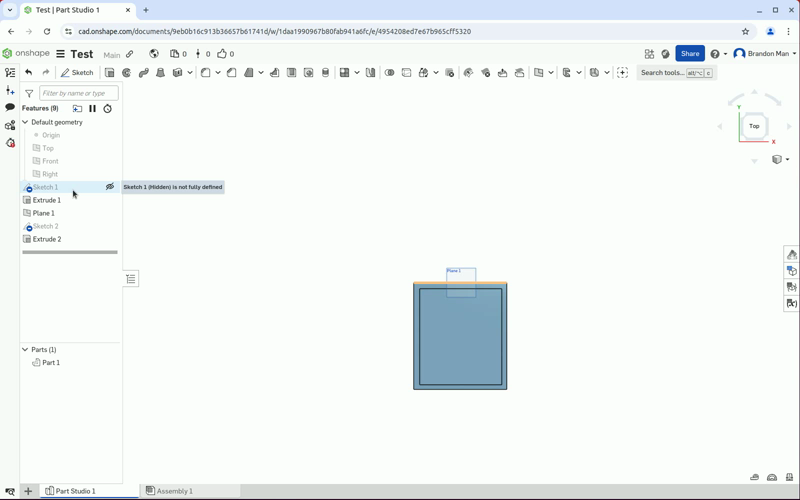
click(73, 189)
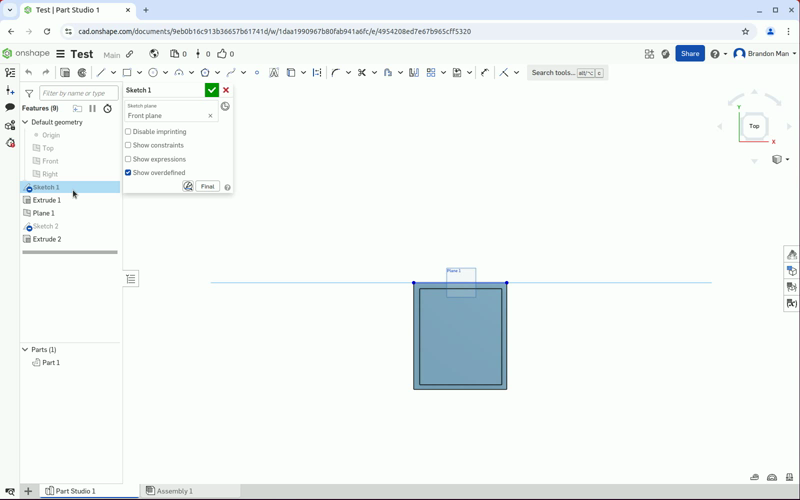
mouse_move(229, 92)
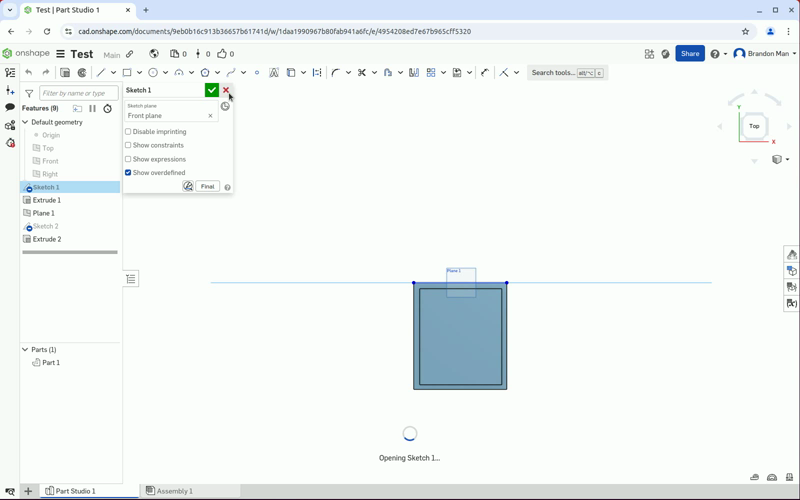
click(229, 92)
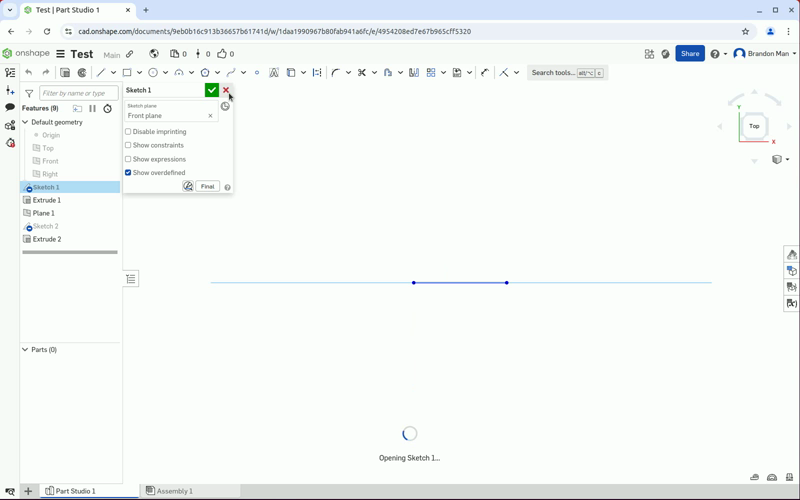
key(shift+s)
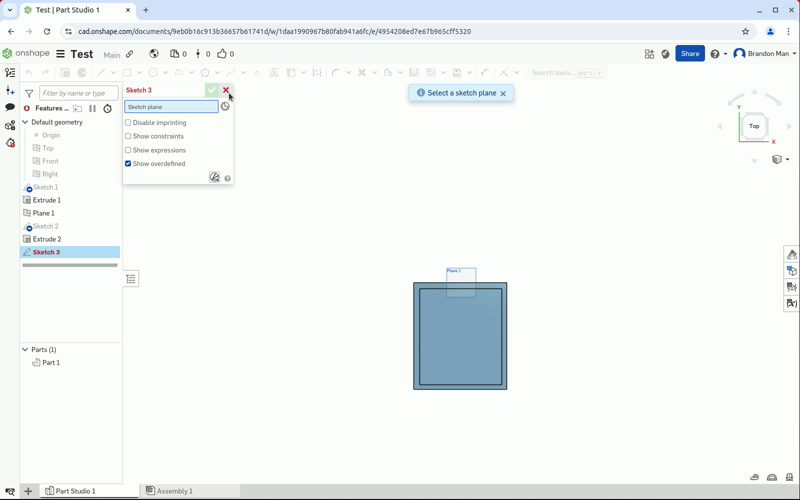
mouse_move(73, 215)
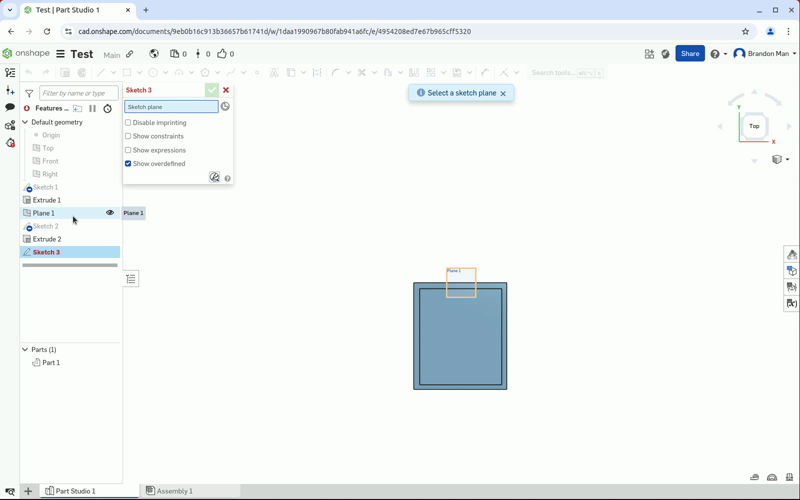
click(73, 215)
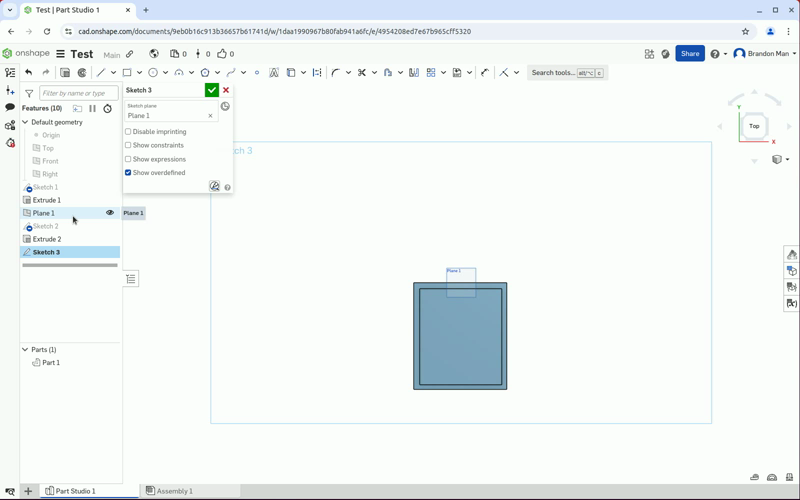
mouse_move(73, 352)
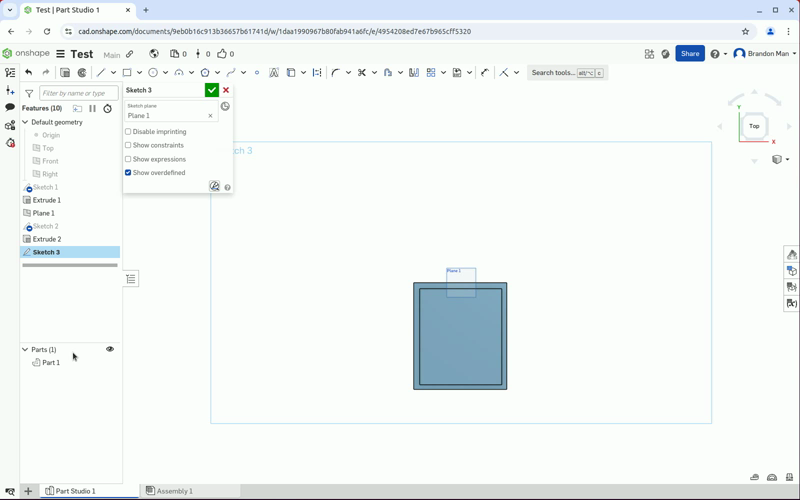
key(y)
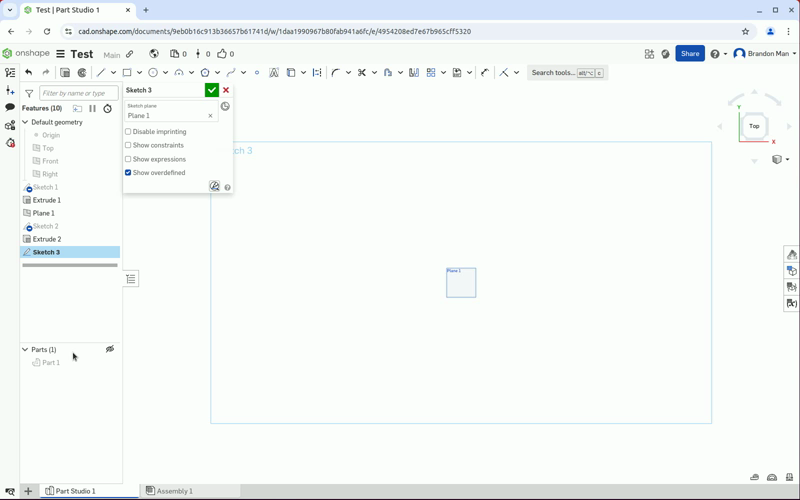
key(l)
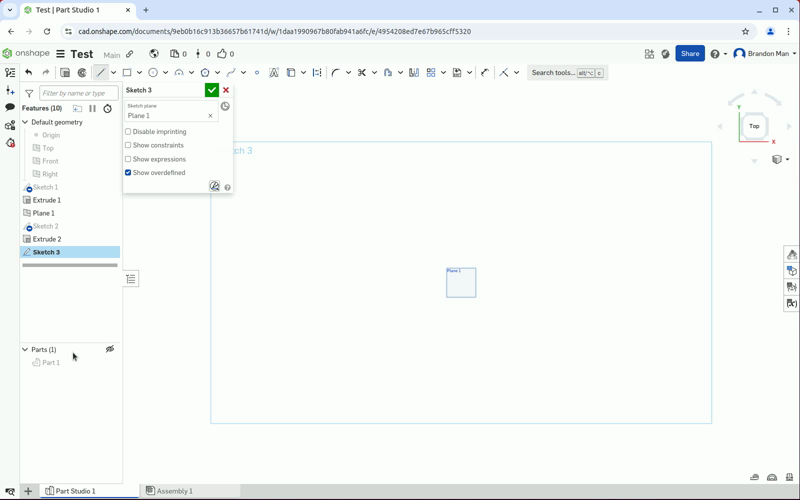
key_down(shift)
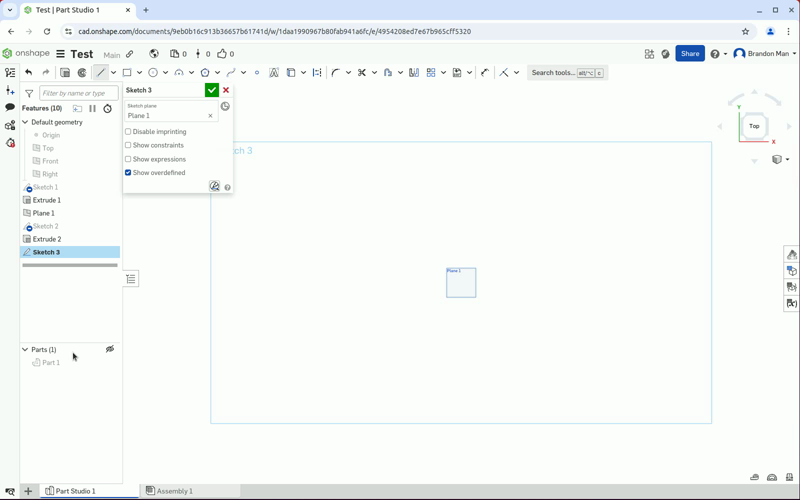
mouse_move(419, 384)
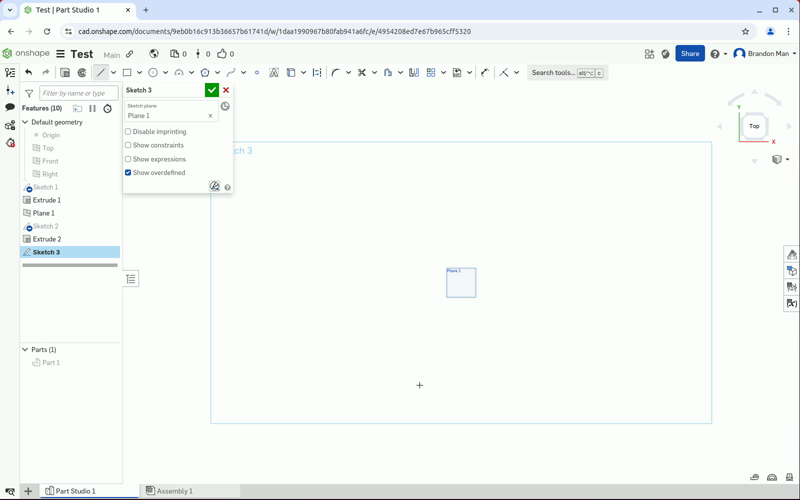
click(419, 384)
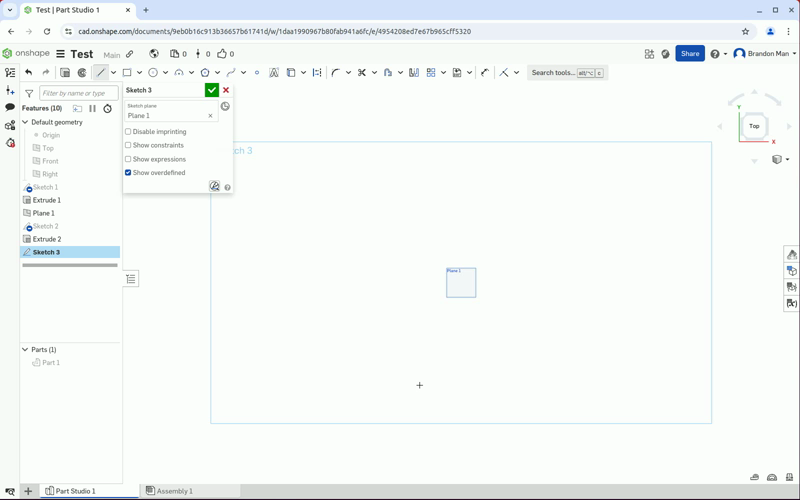
key_up(shift)
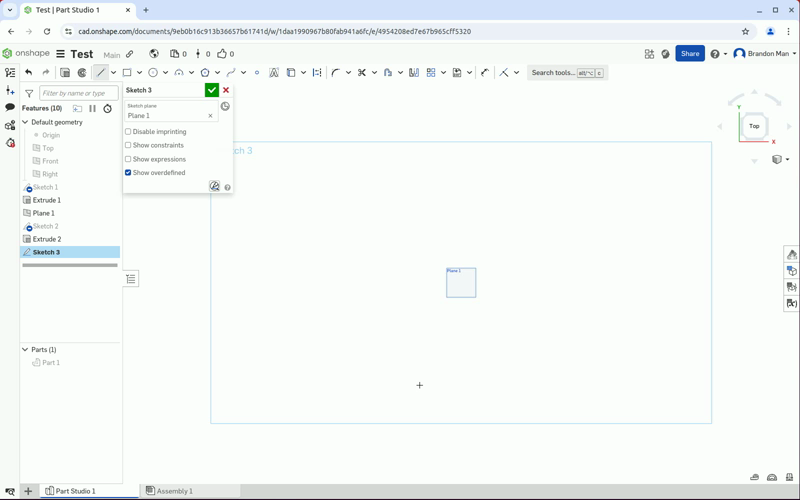
key_down(shift)
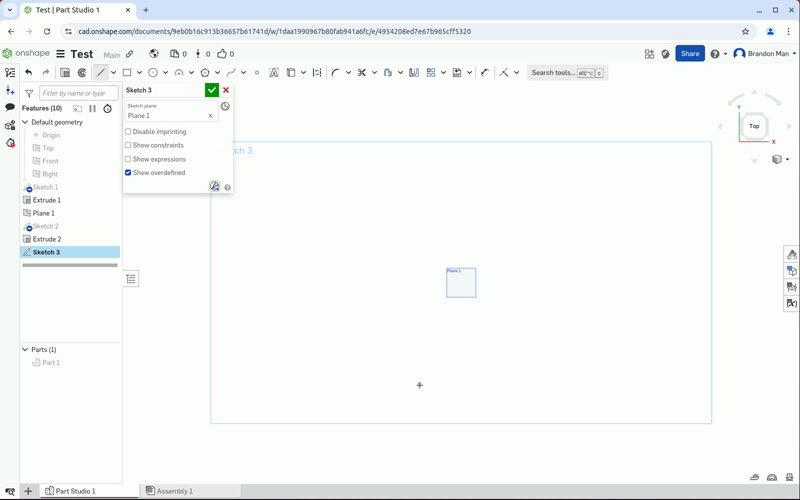
mouse_move(501, 384)
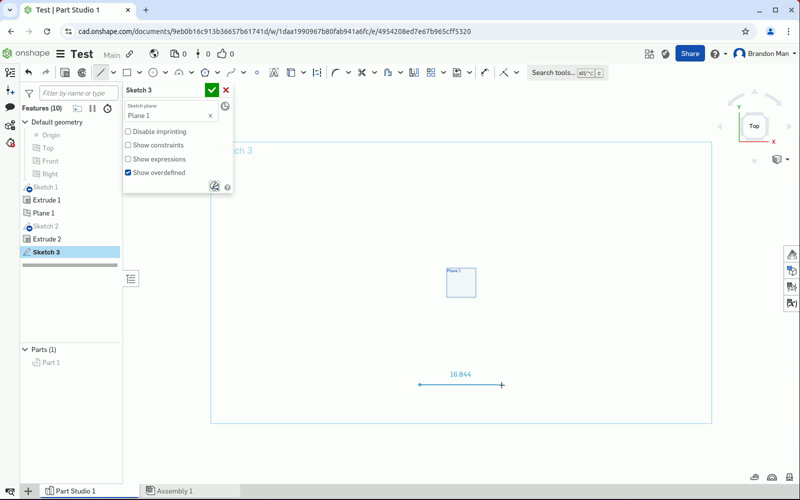
click(501, 384)
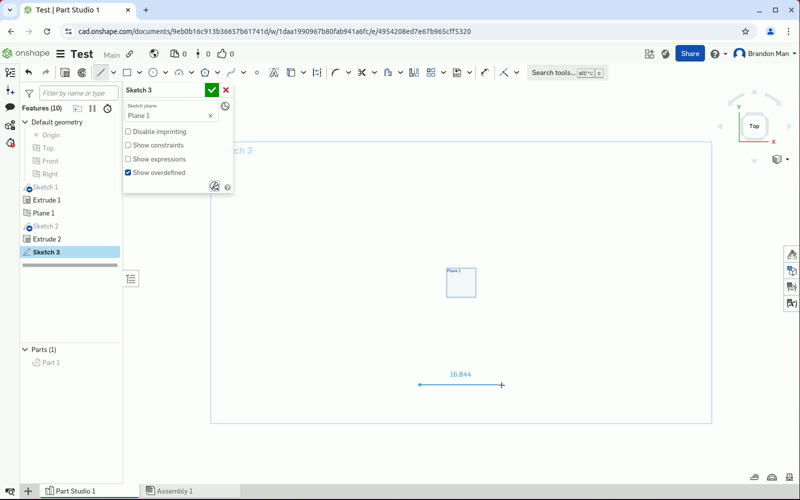
key_up(shift)
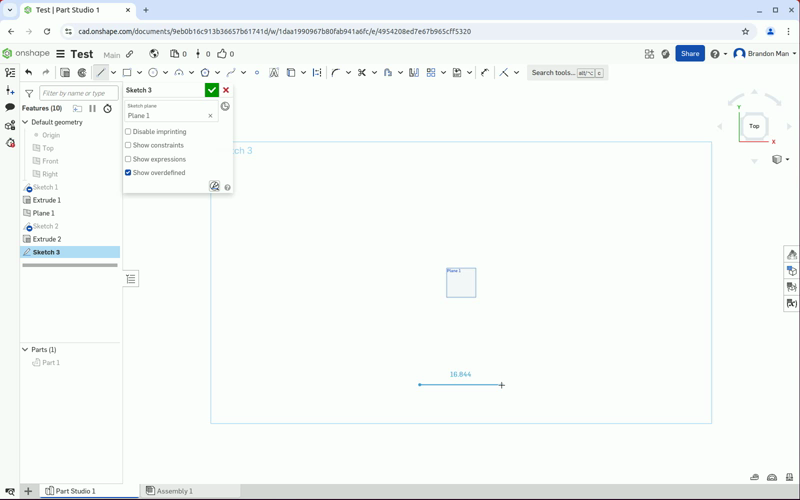
key_down(shift)
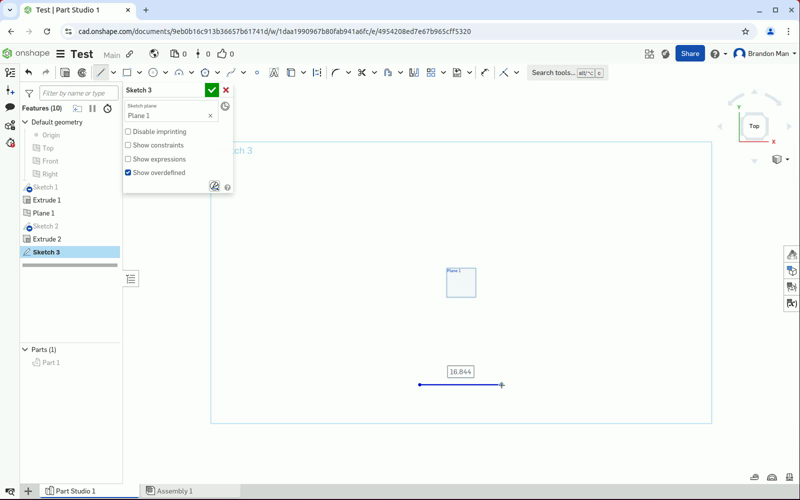
mouse_move(501, 288)
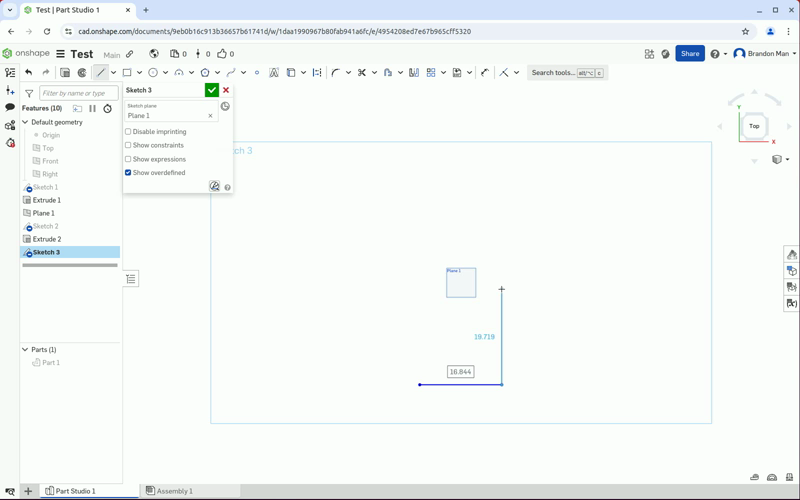
click(501, 288)
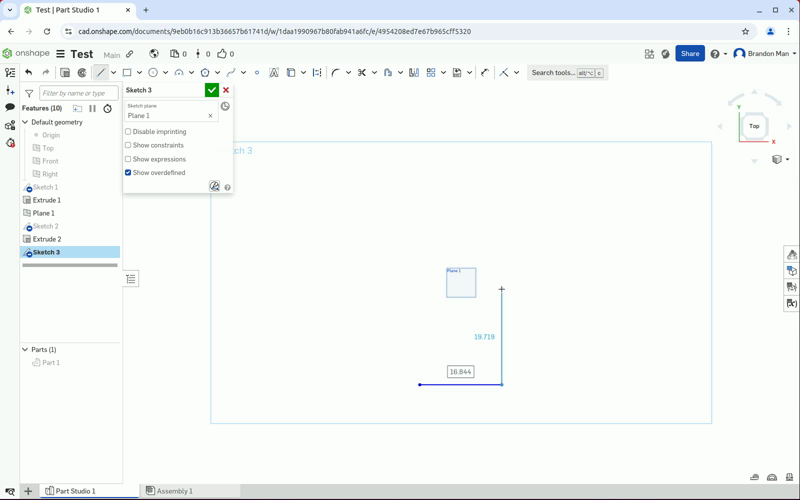
key_up(shift)
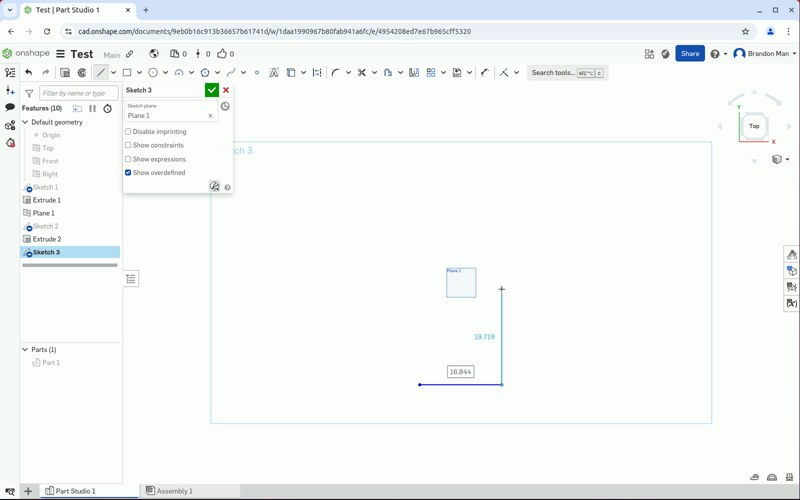
key_down(shift)
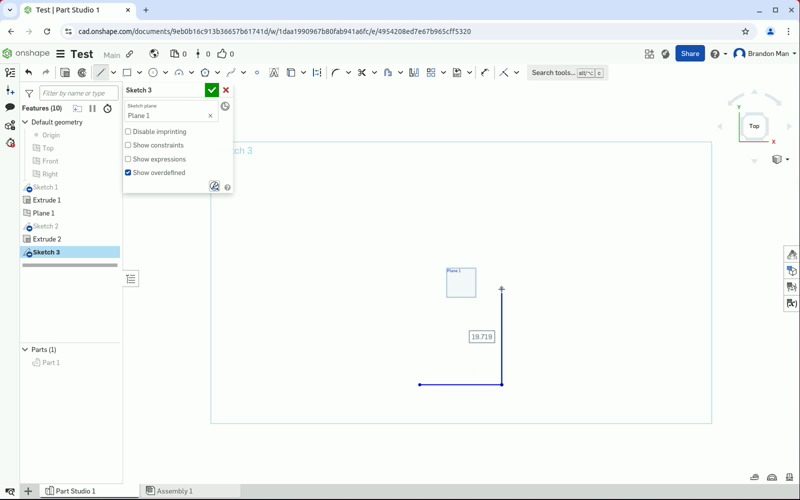
mouse_move(419, 288)
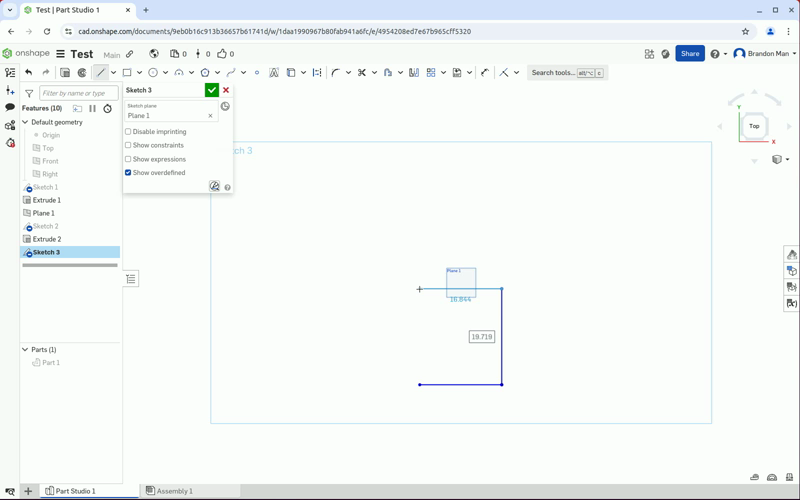
click(419, 288)
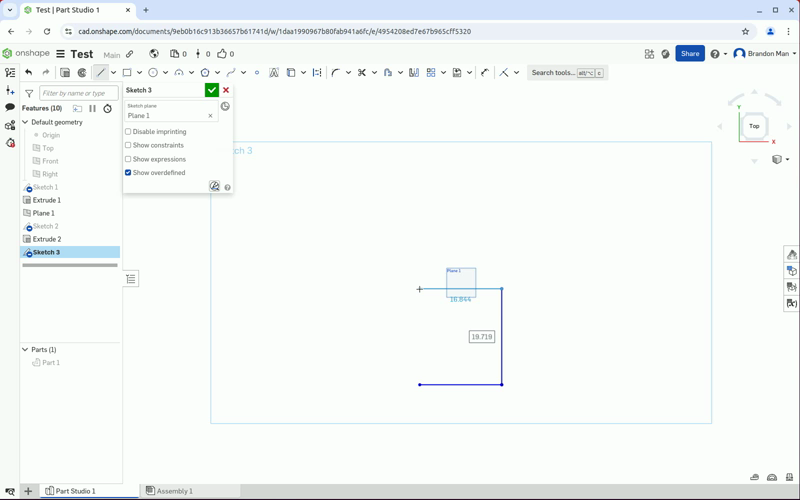
key_up(shift)
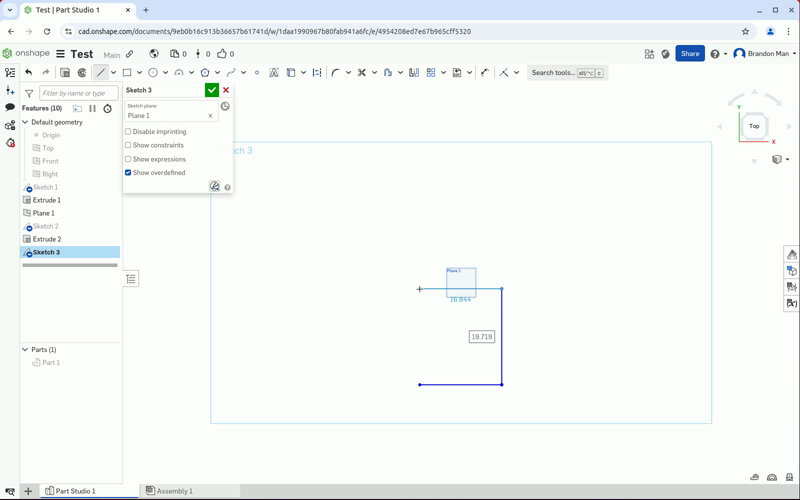
key_down(shift)
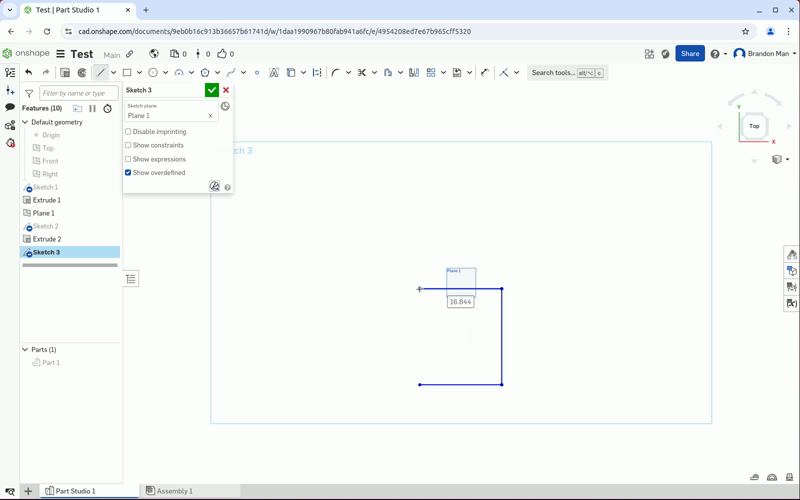
mouse_move(419, 384)
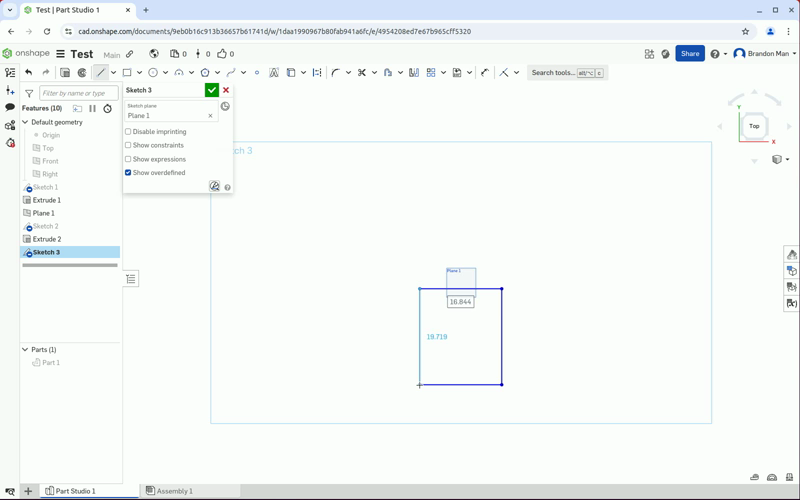
key_up(shift)
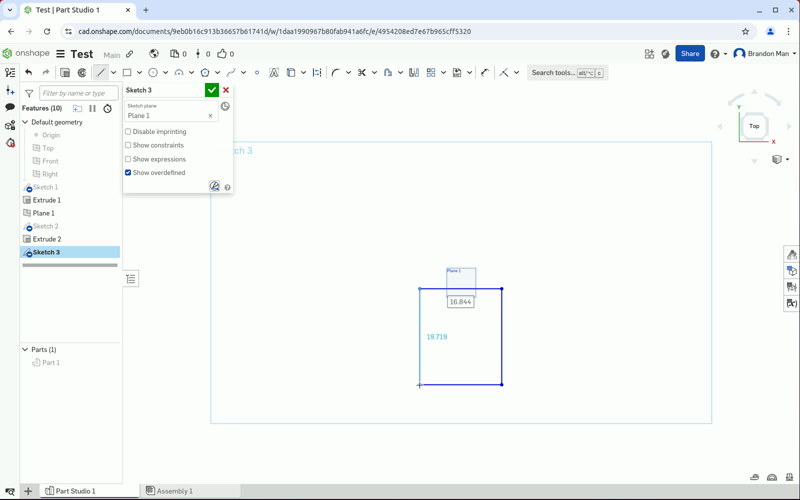
click(419, 384)
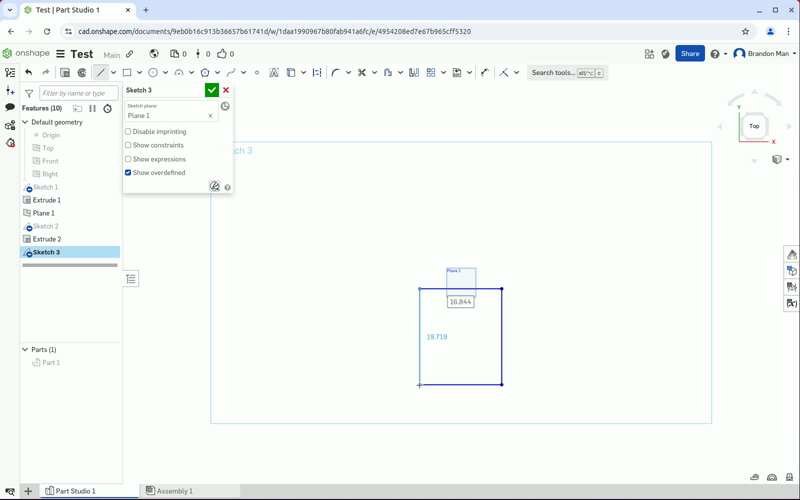
key(esc)
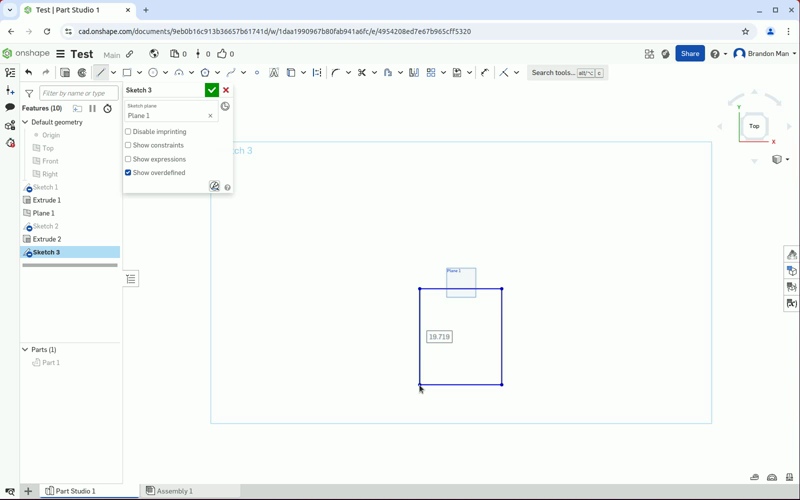
mouse_move(444, 361)
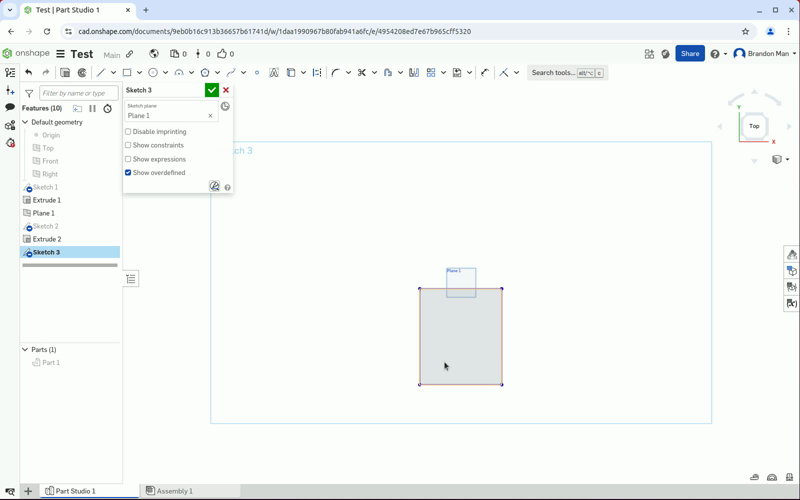
click(444, 361)
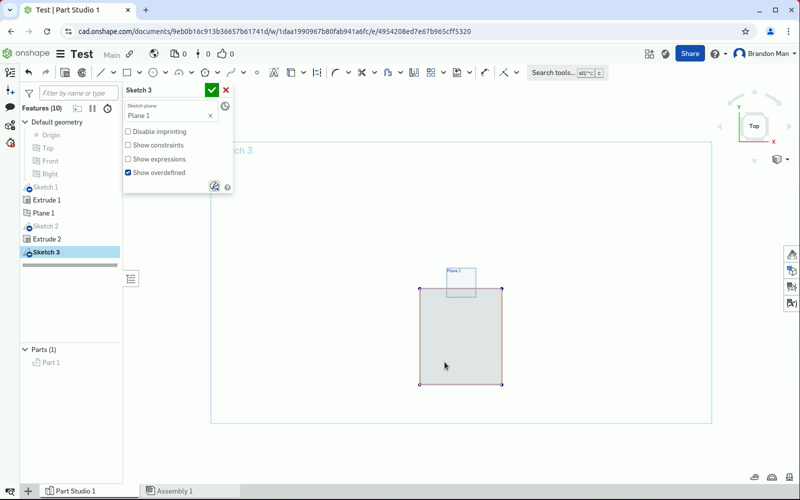
mouse_move(73, 352)
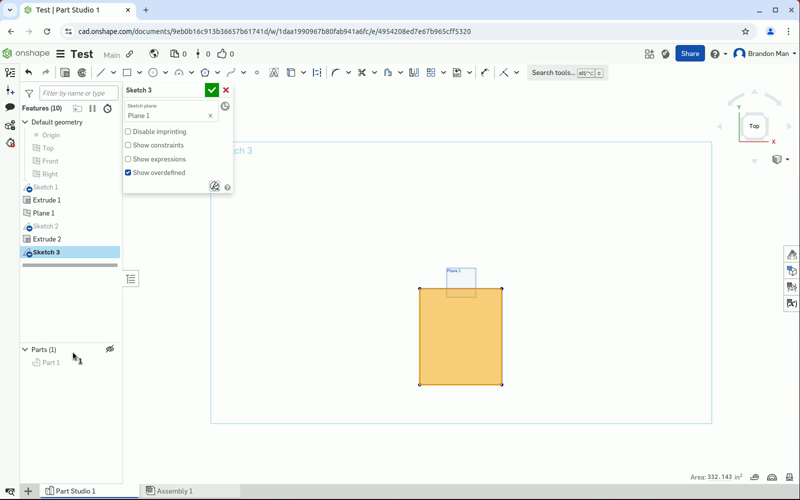
key(shift+y)
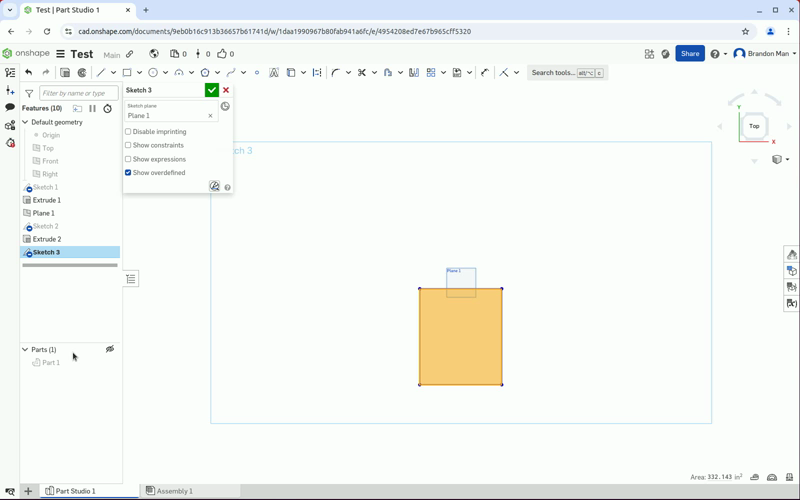
key(shift+e)
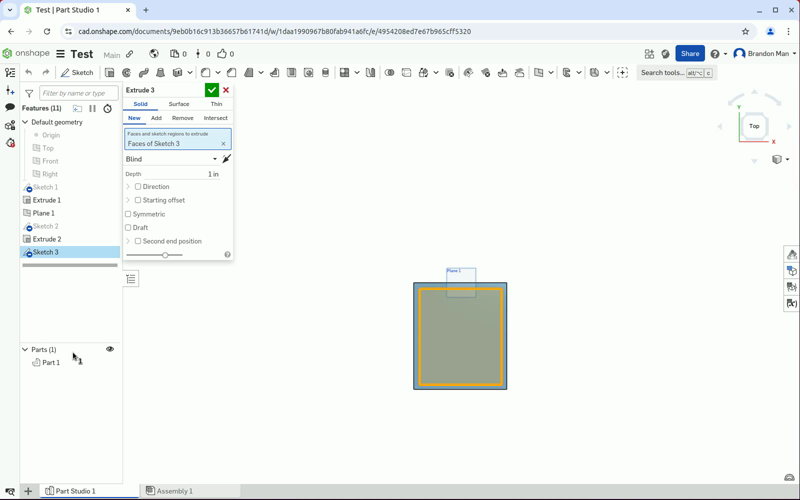
mouse_move(143, 106)
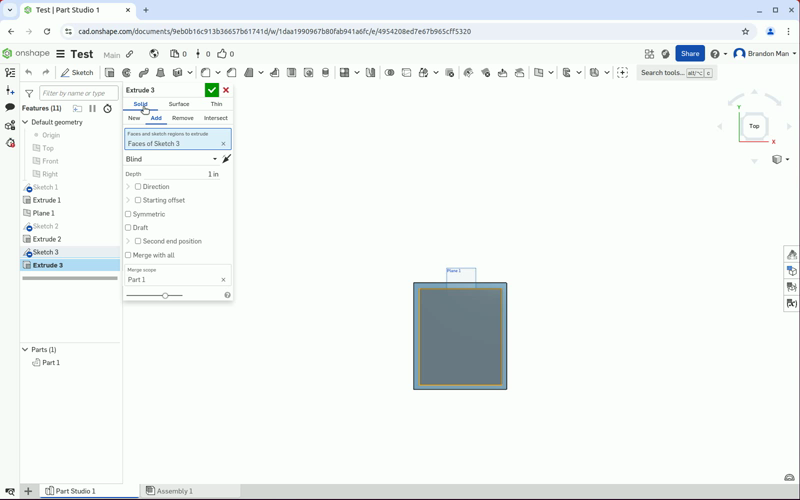
click(143, 106)
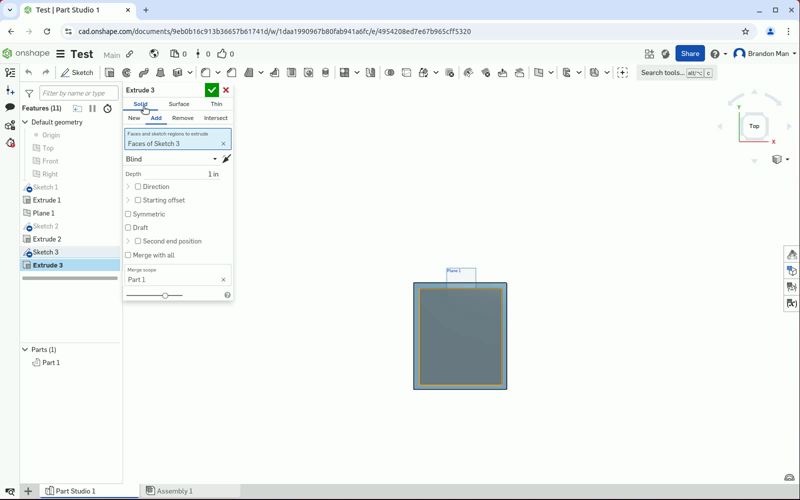
mouse_move(186, 120)
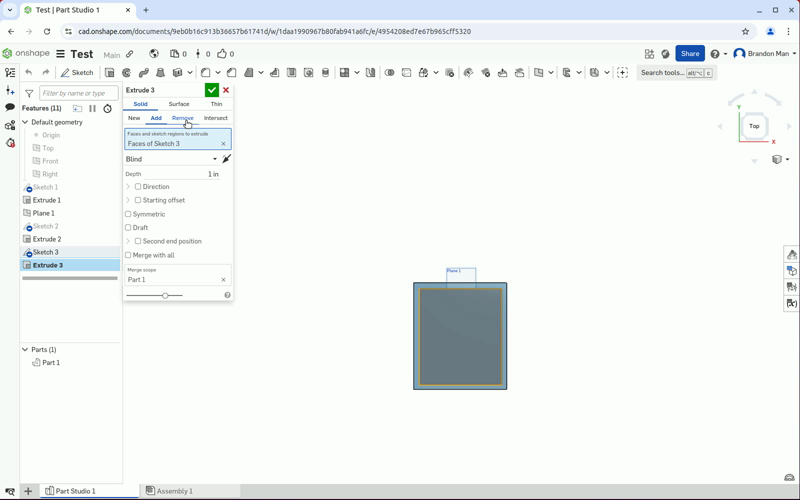
click(186, 120)
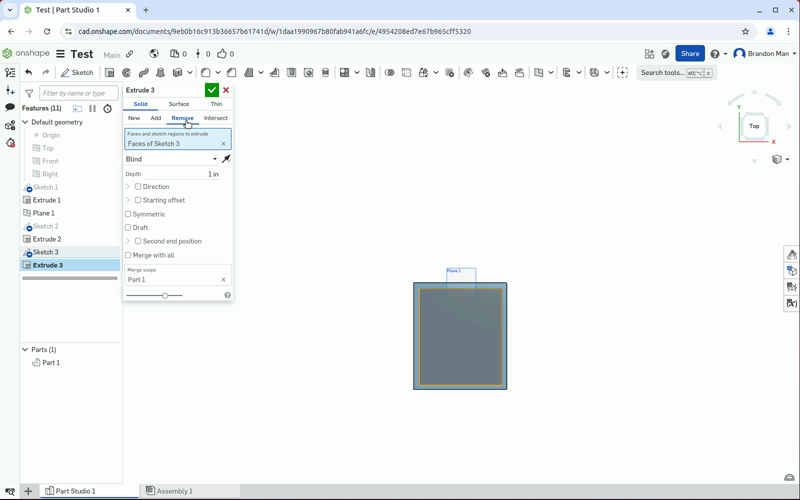
key(tab, 4)
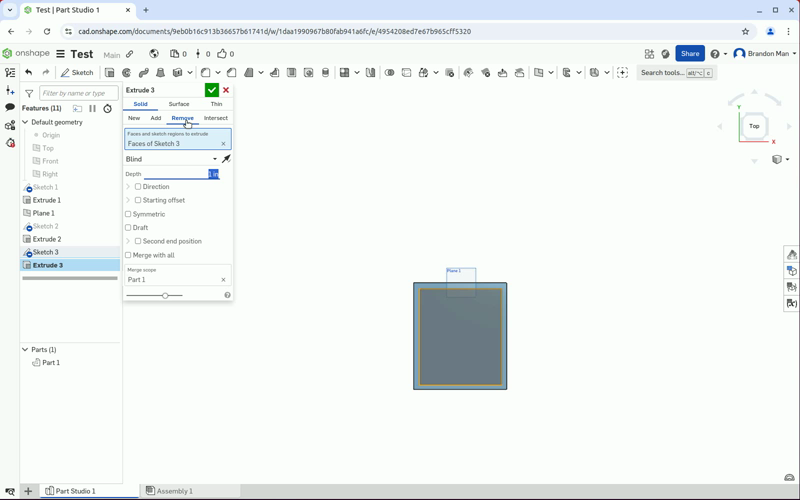
text(2.407)
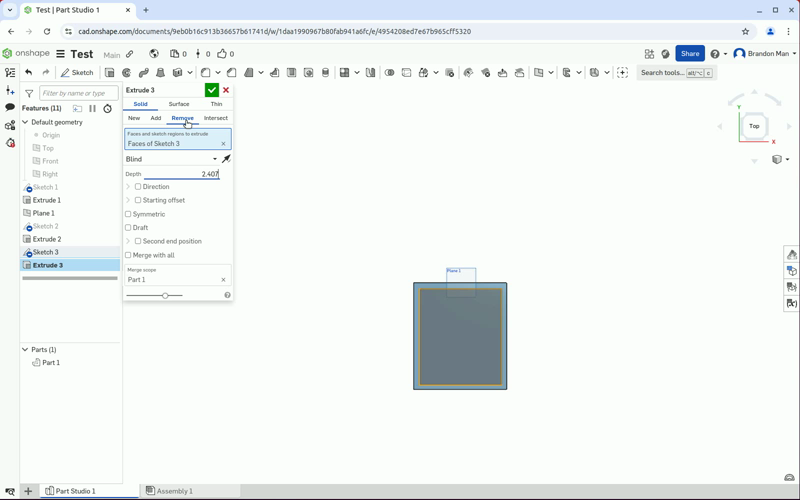
key(tab, 6)
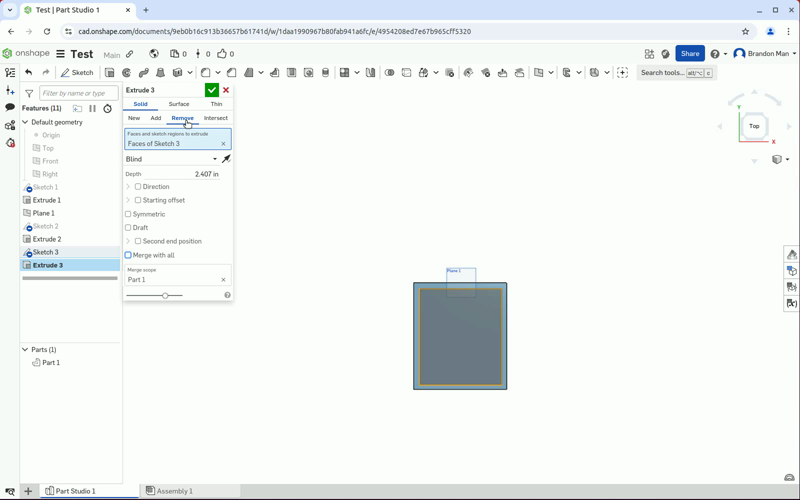
key(space)
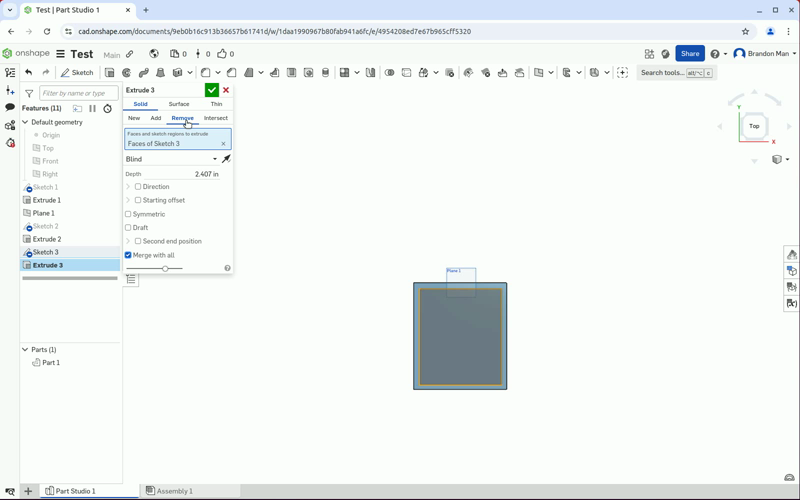
key(enter)
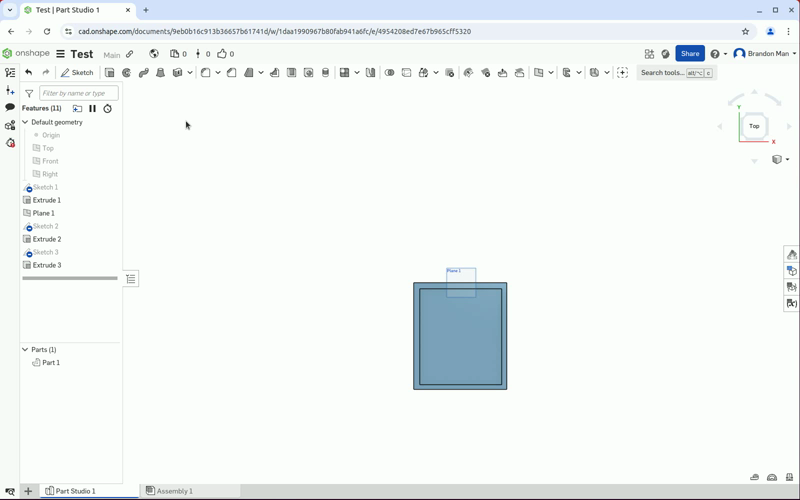
key(shift+h)
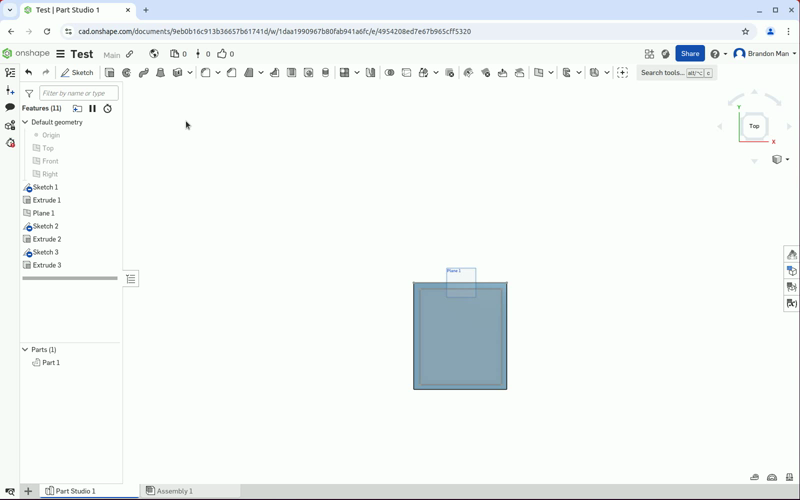
key(shift+h)
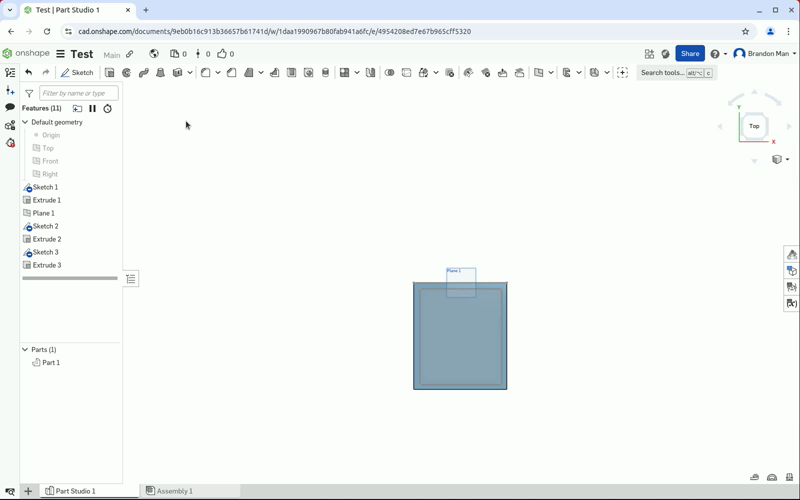
key(shift+7)
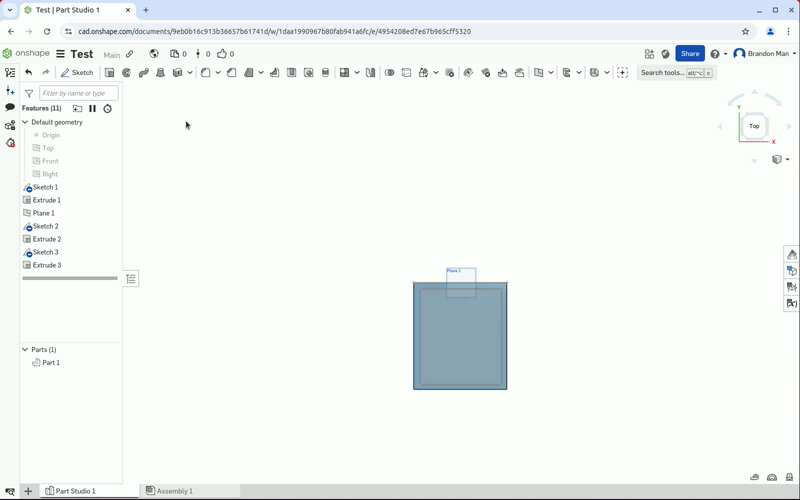
key(up, 3)
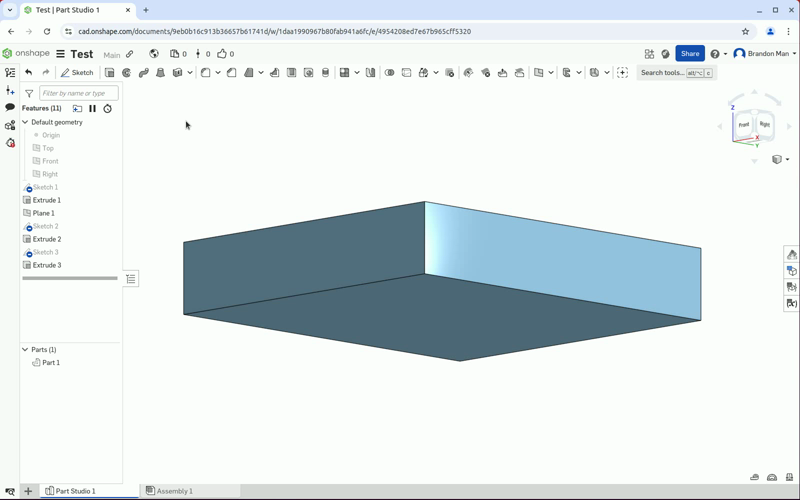
key(left, 3)
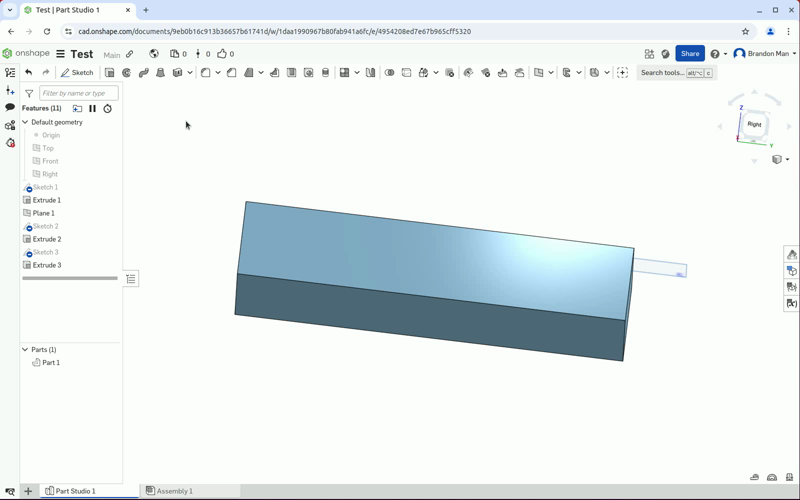
key(right, 3)
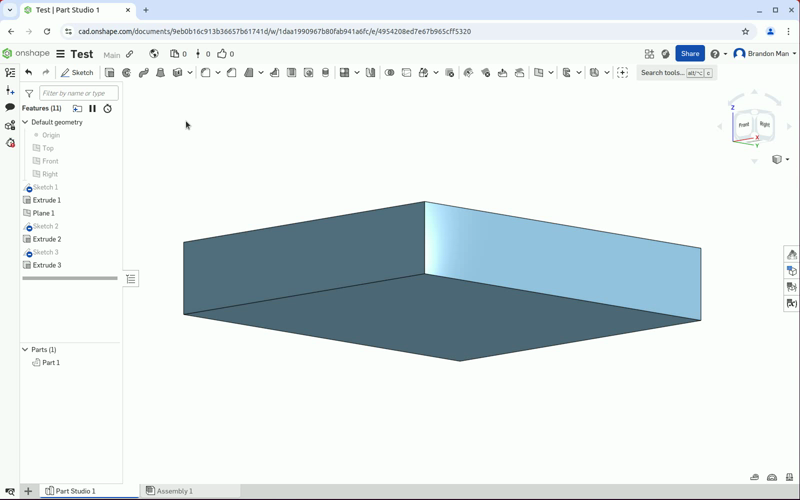
key(down, 3)
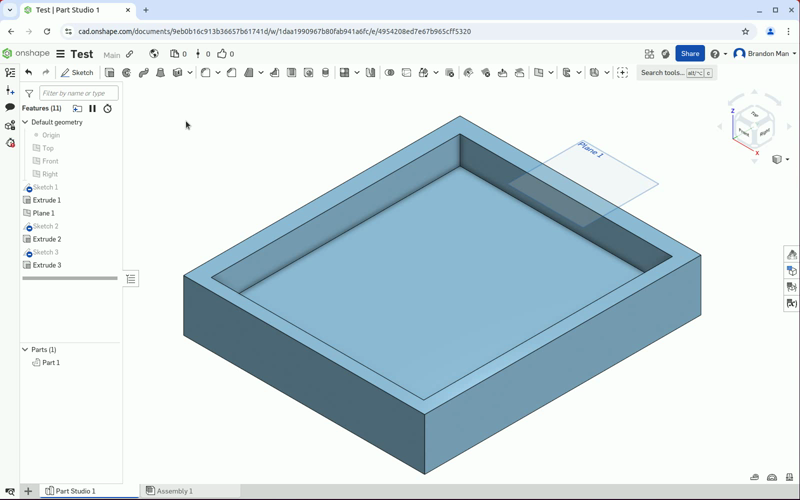
mouse_move(73, 189)
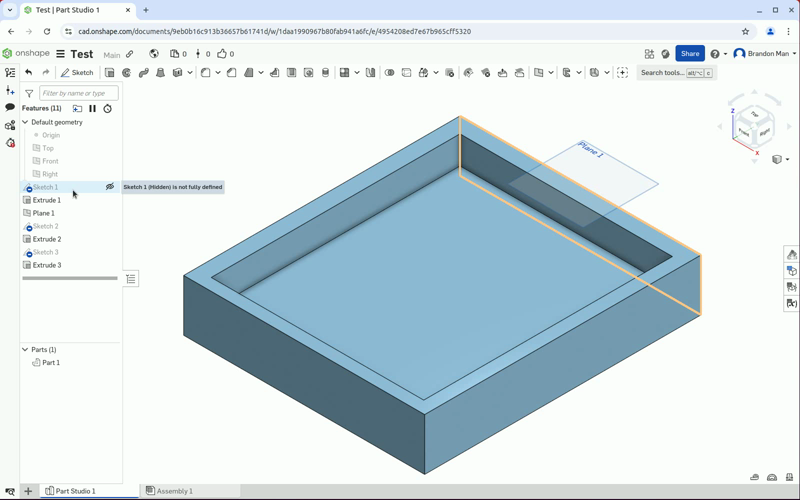
click(73, 189)